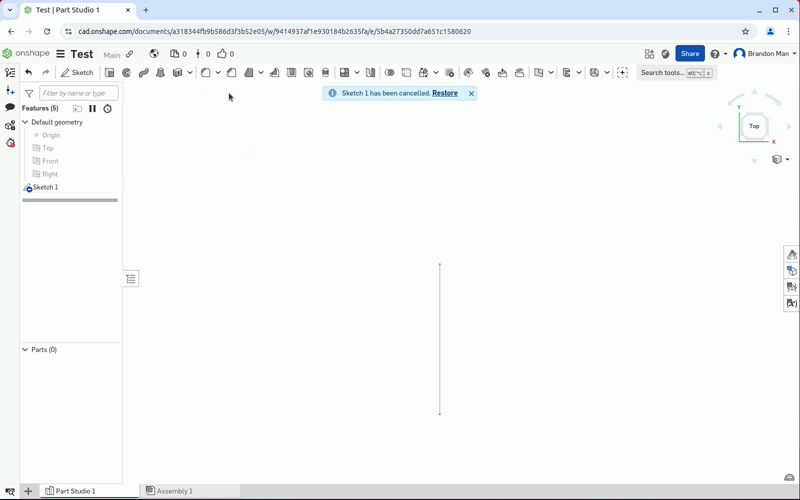
key(shift+h)
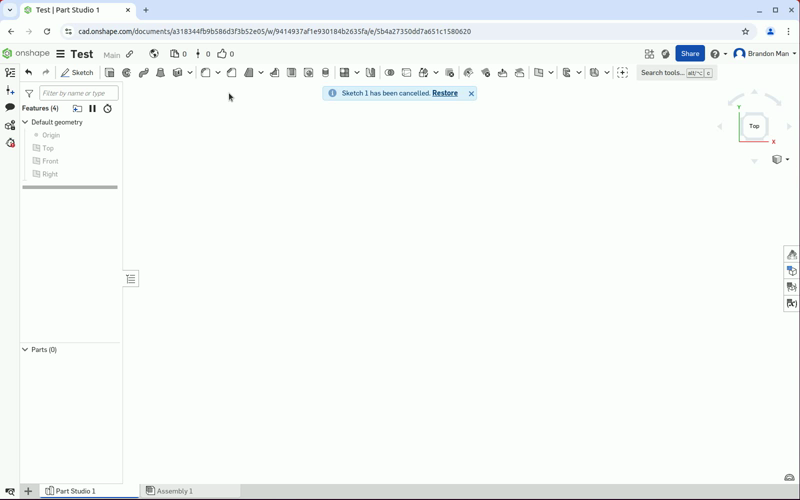
mouse_move(73, 352)
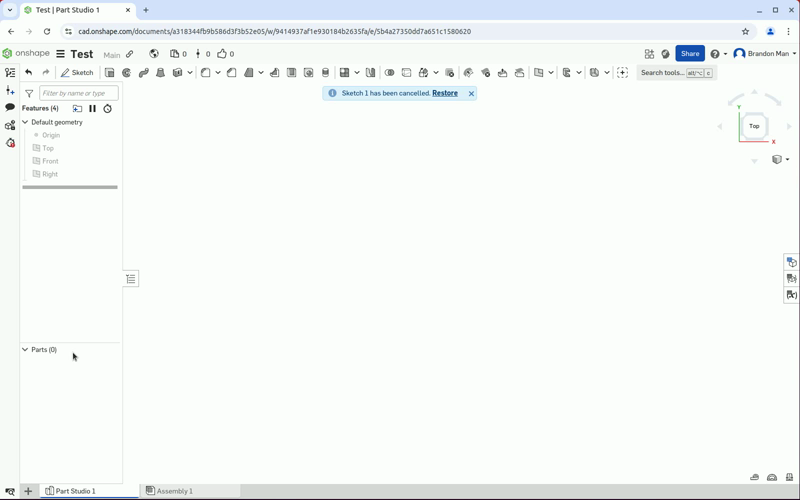
key(y)
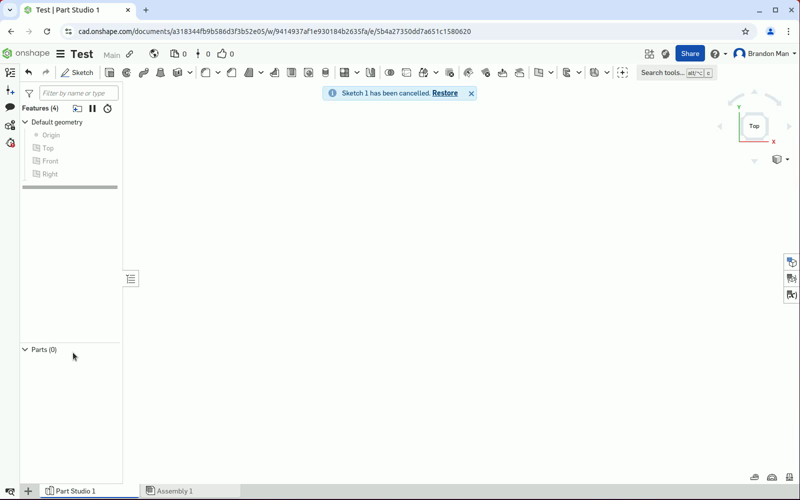
key(shift+p)
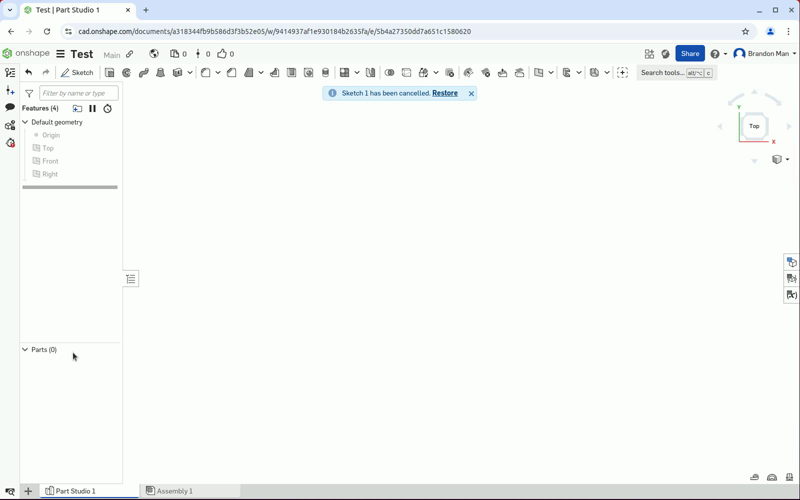
key(space)
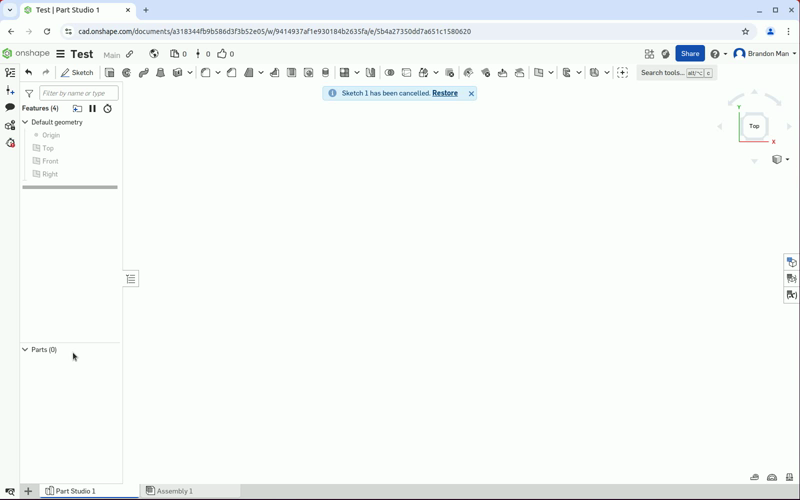
key_down(shift)
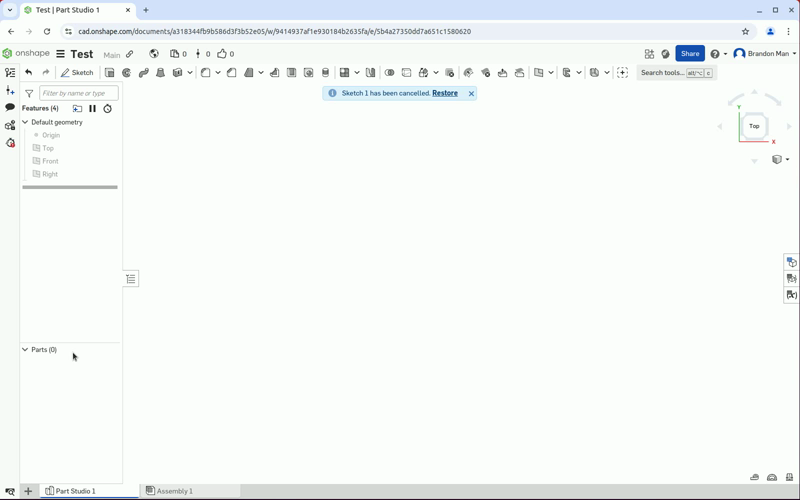
key(up)
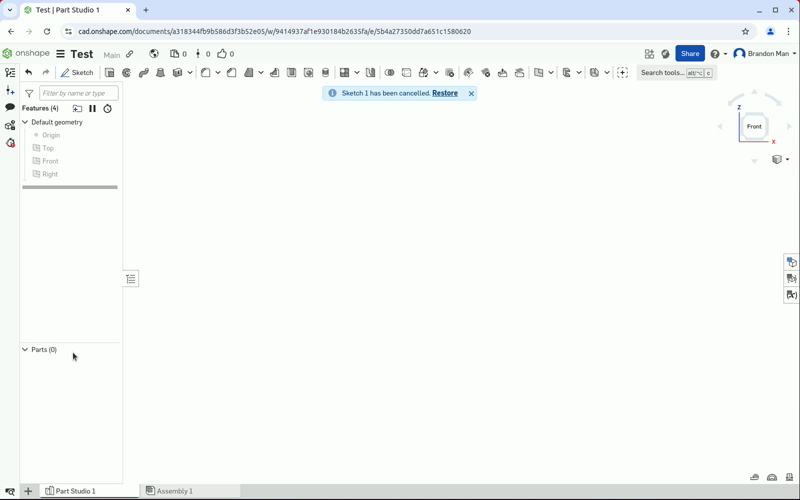
key_up(shift)
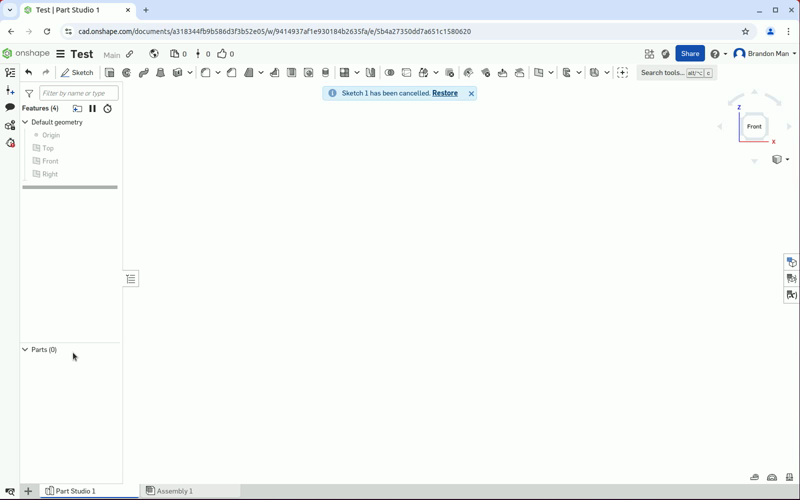
mouse_move(73, 352)
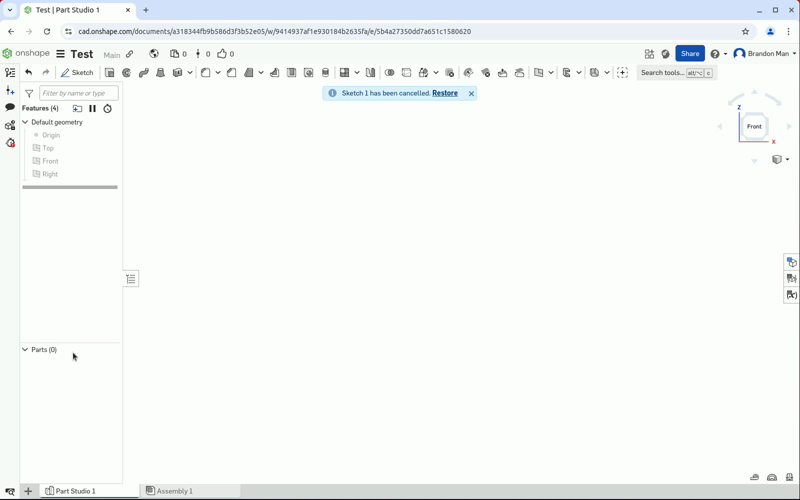
key(shift+y)
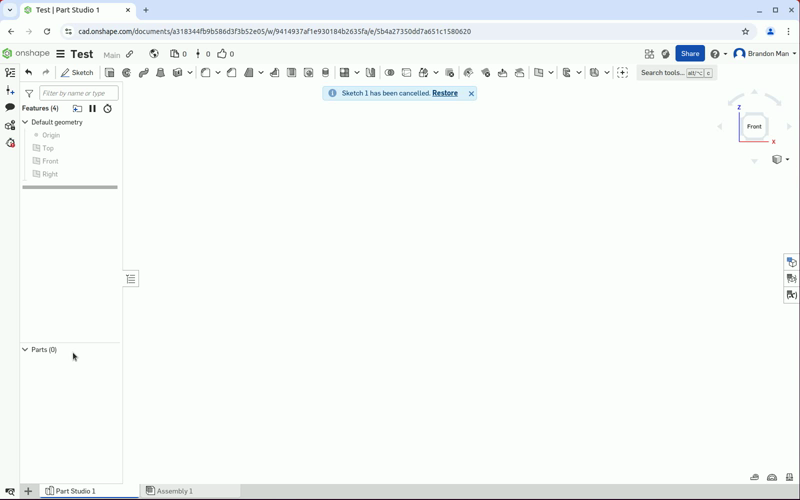
key(shift+s)
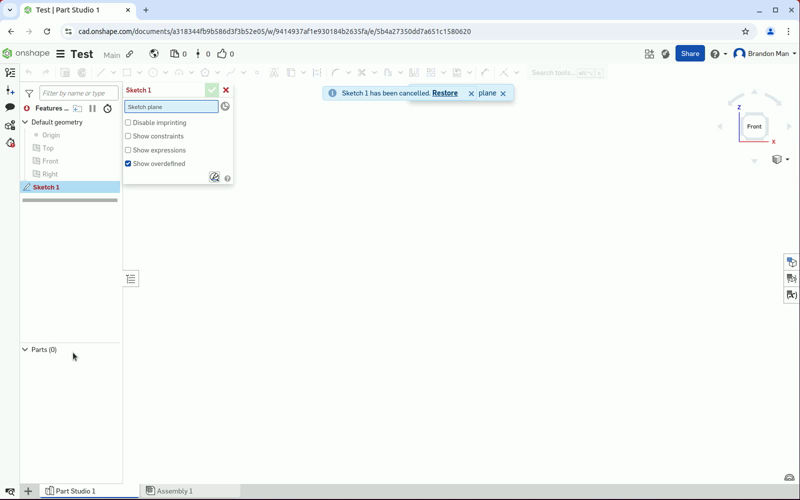
mouse_move(73, 163)
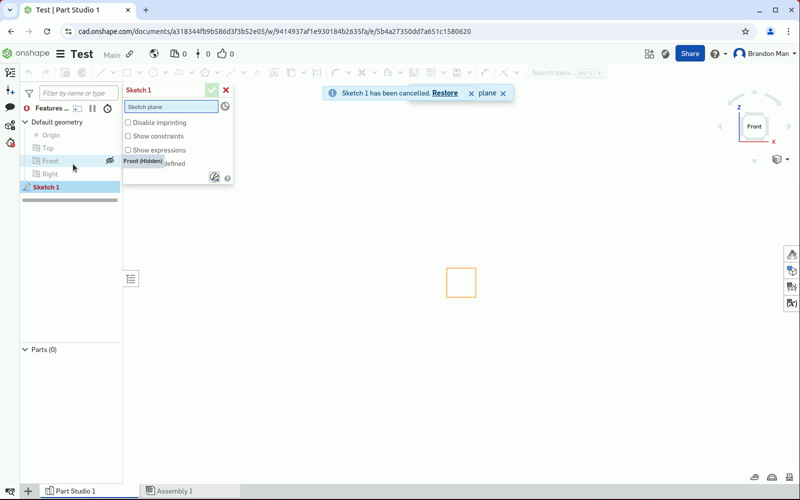
click(73, 163)
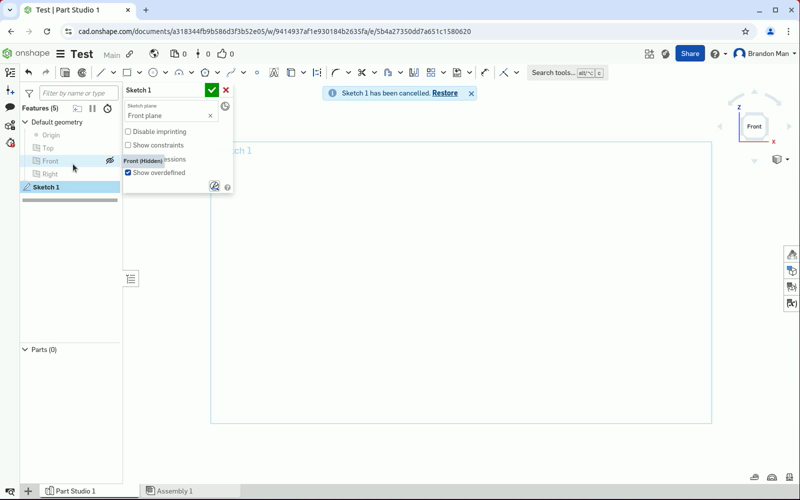
mouse_move(73, 352)
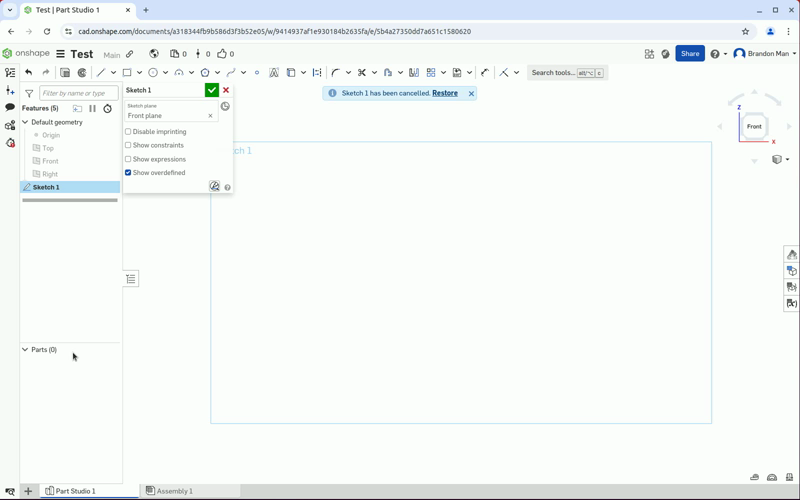
key(y)
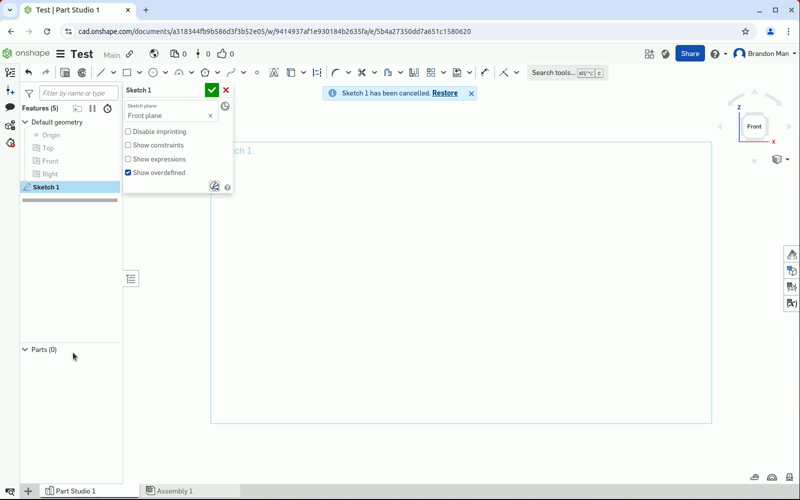
key(l)
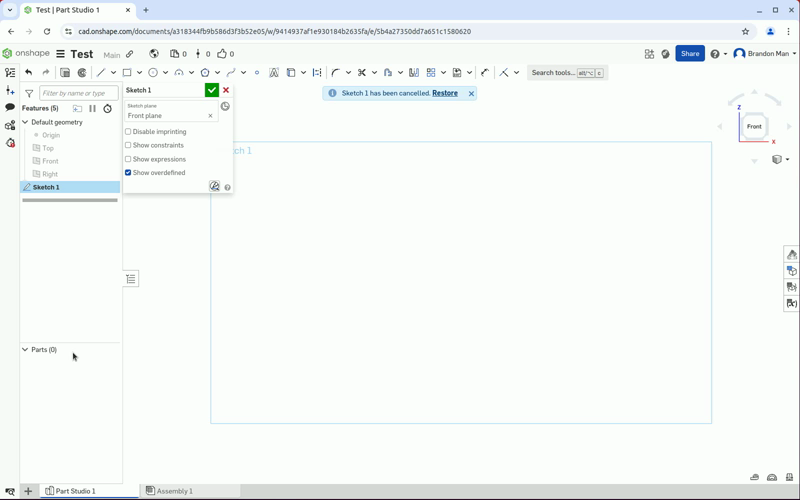
key_down(shift)
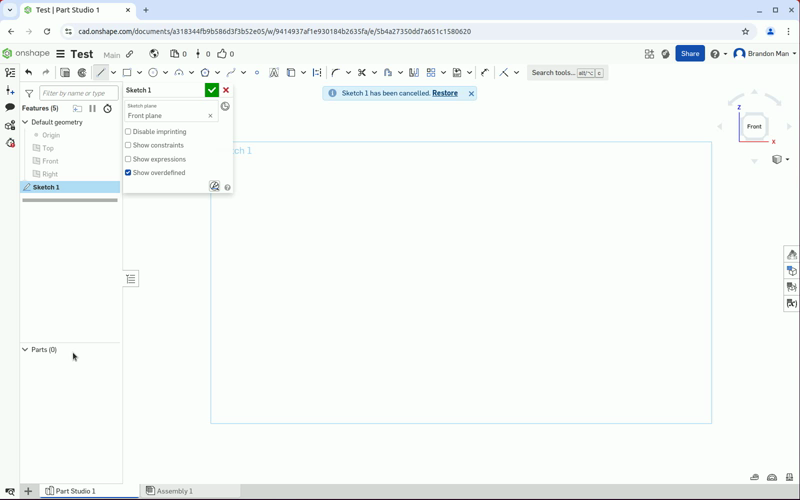
mouse_move(411, 280)
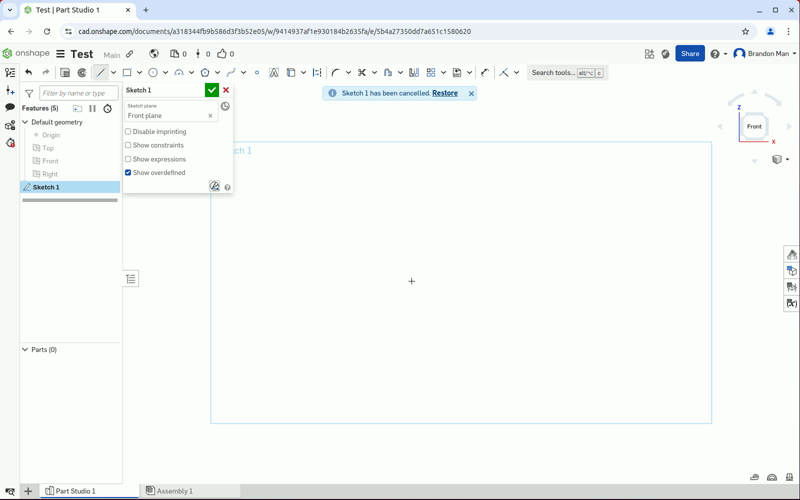
click(411, 280)
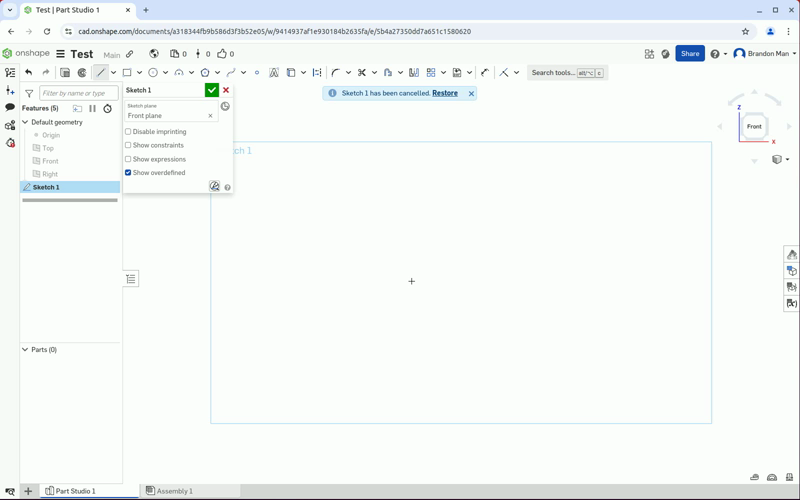
key_up(shift)
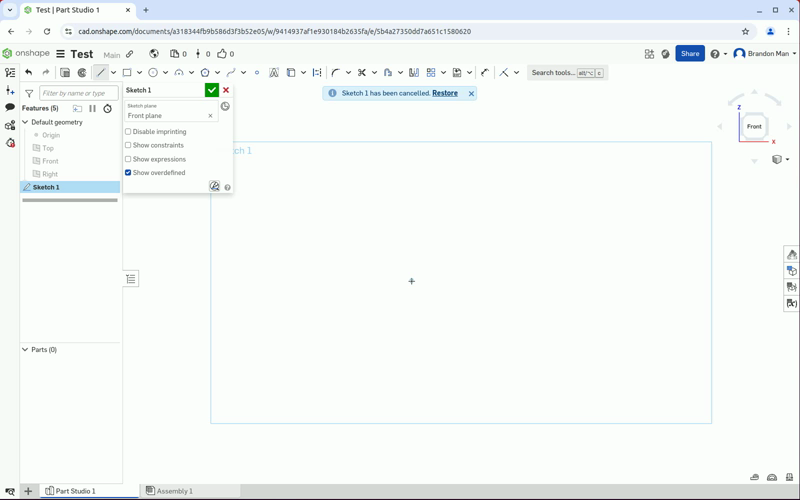
key_down(shift)
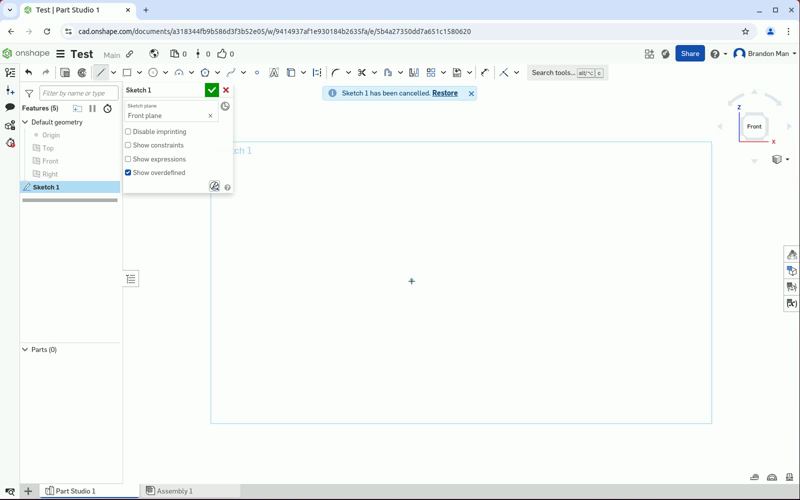
mouse_move(441, 280)
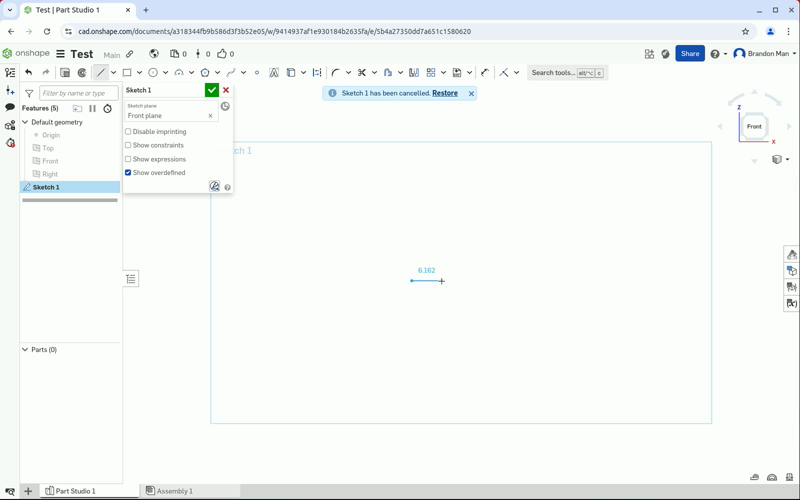
mouse_move(435, 280)
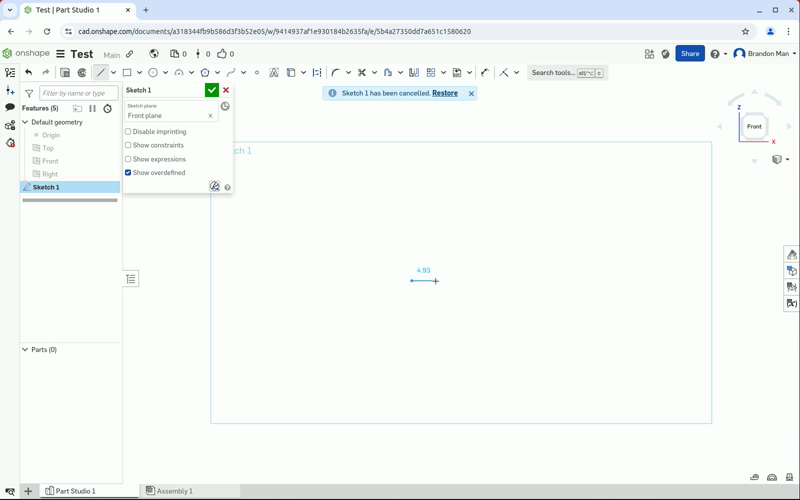
click(435, 280)
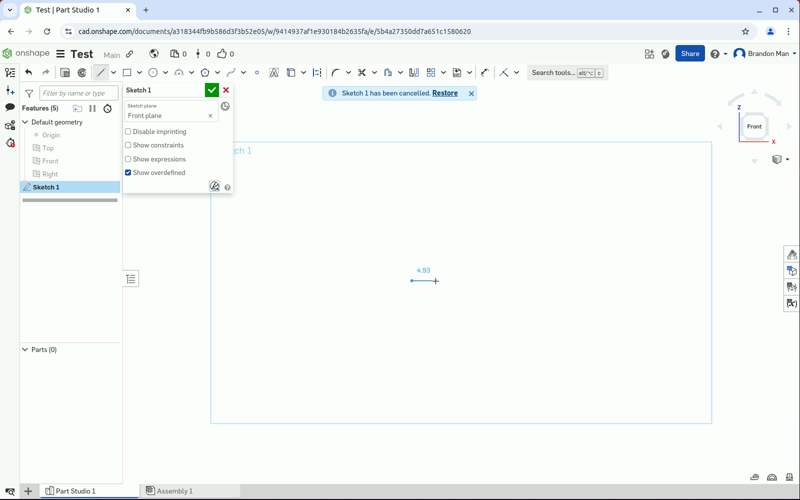
key_up(shift)
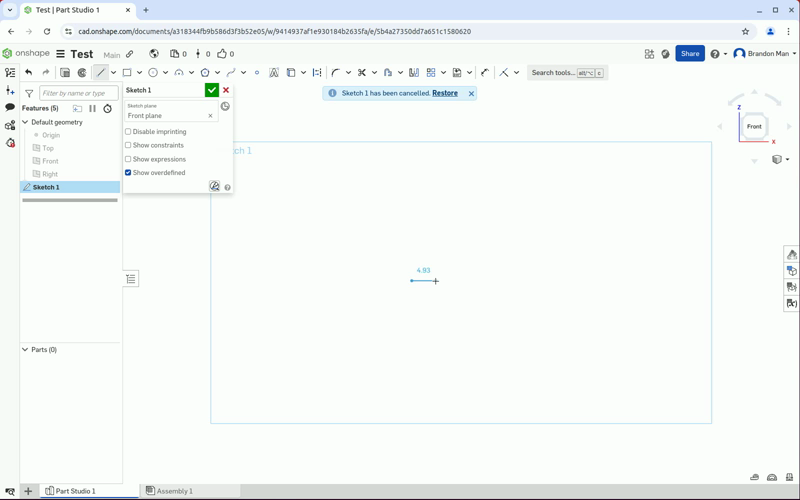
key_down(shift)
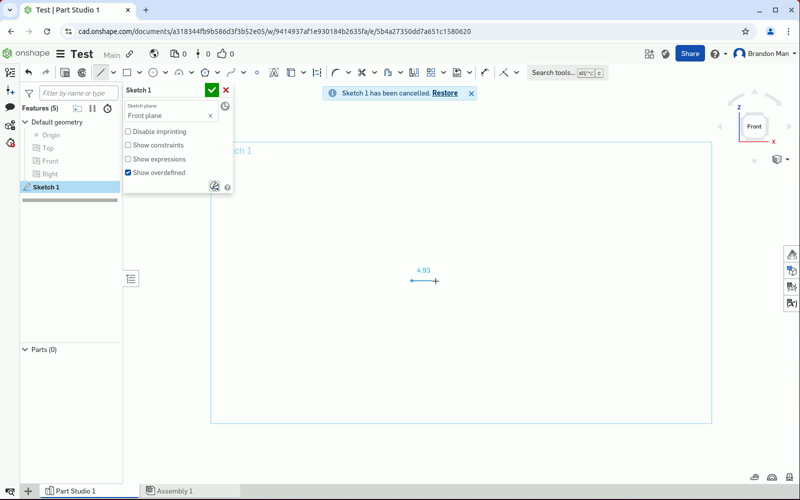
mouse_move(465, 280)
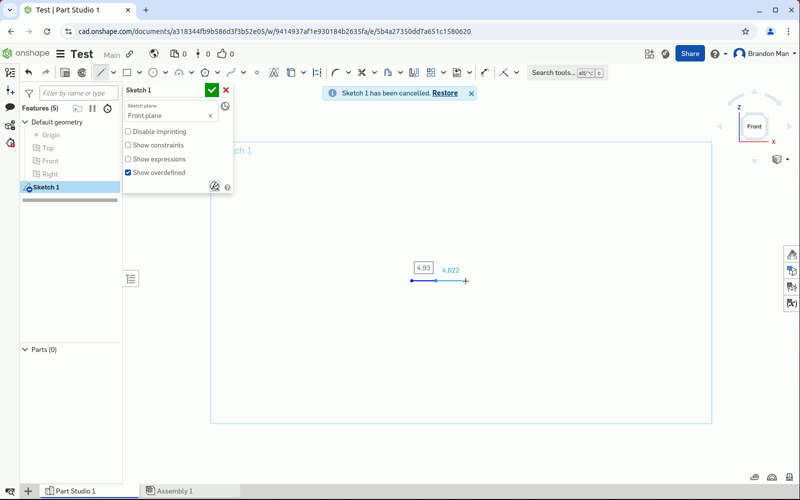
mouse_move(435, 249)
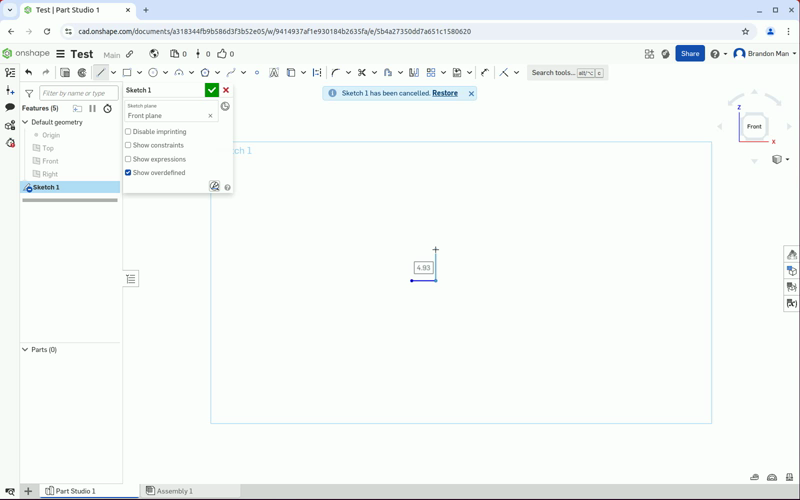
click(435, 249)
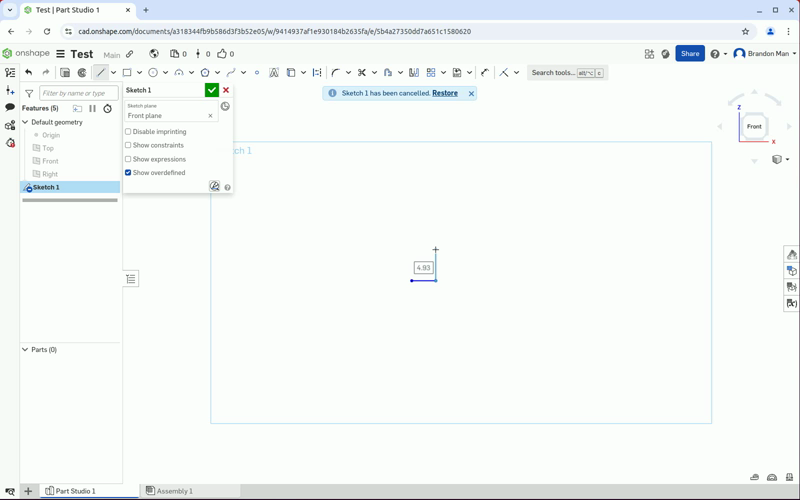
key_up(shift)
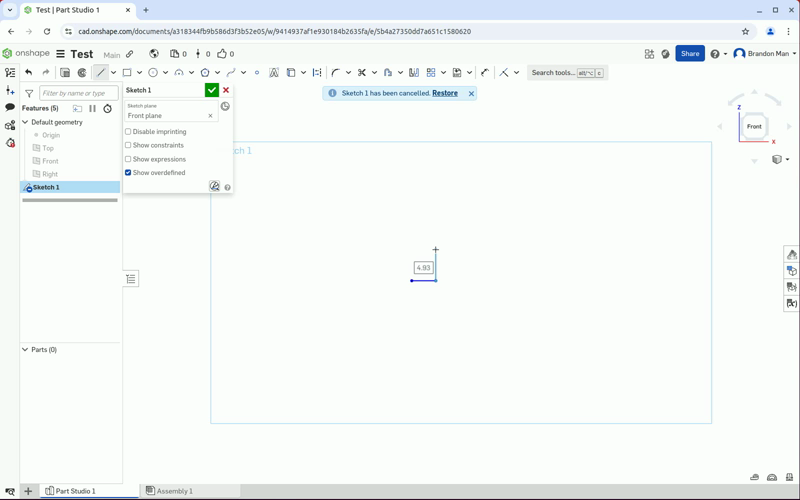
key_down(shift)
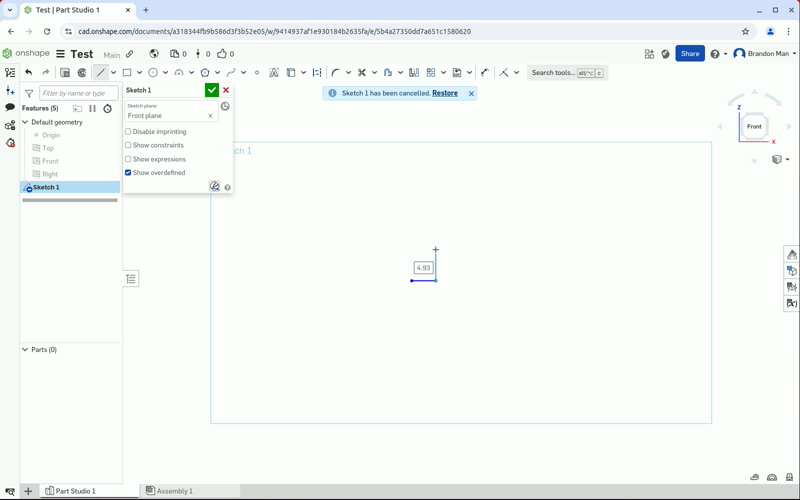
mouse_move(465, 249)
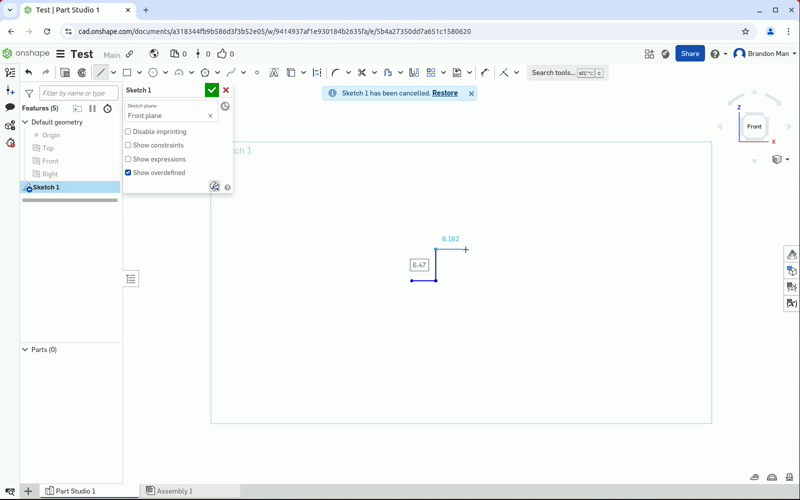
mouse_move(411, 249)
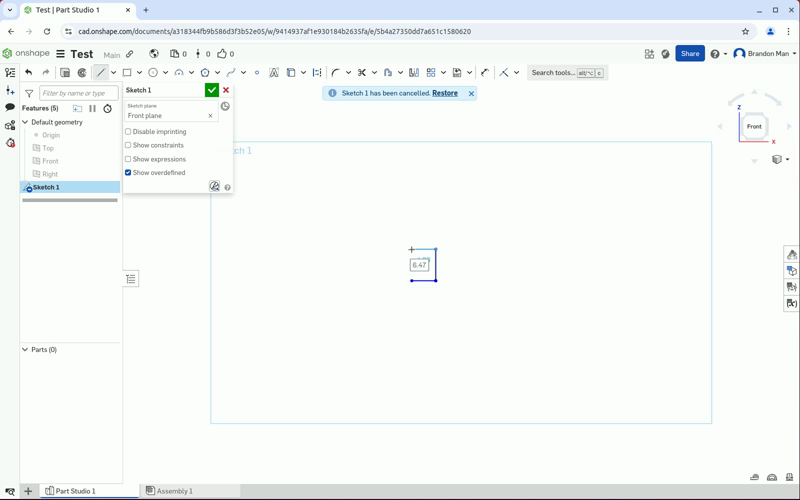
click(411, 249)
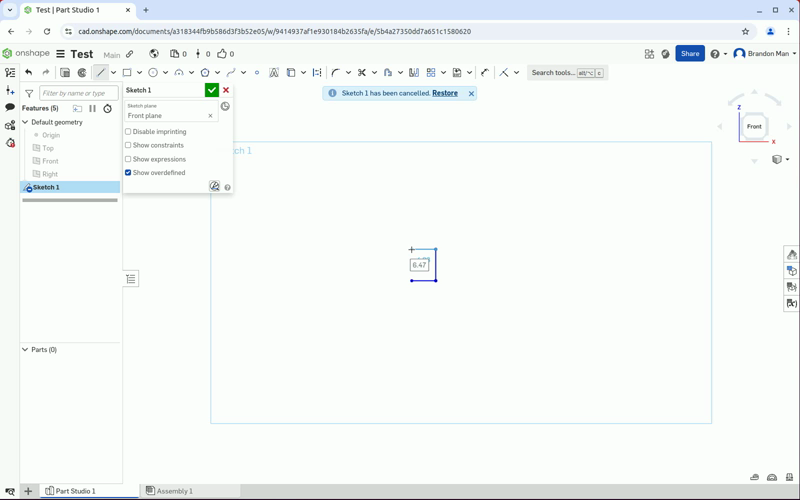
key_up(shift)
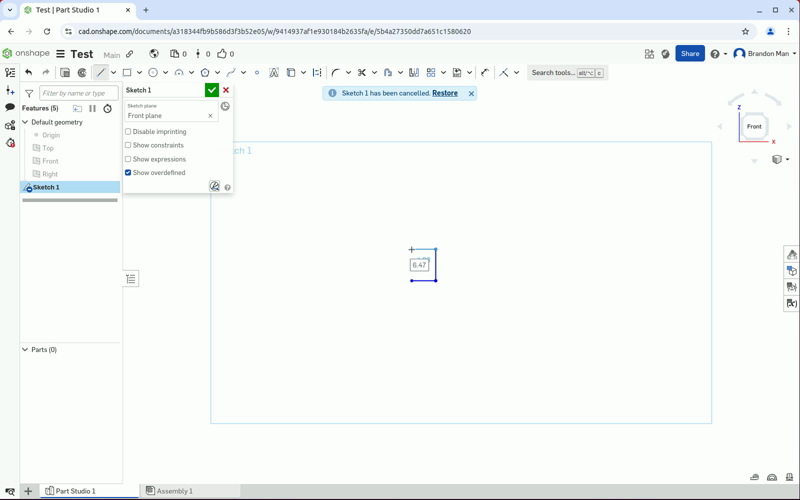
mouse_move(441, 249)
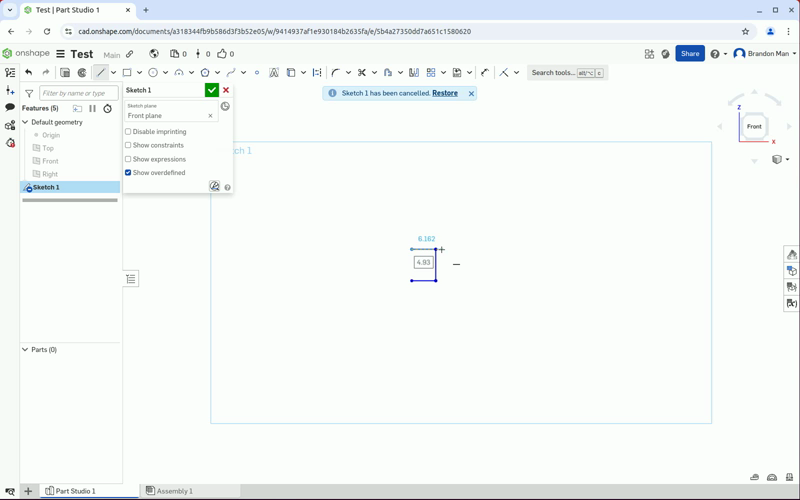
key_down(shift)
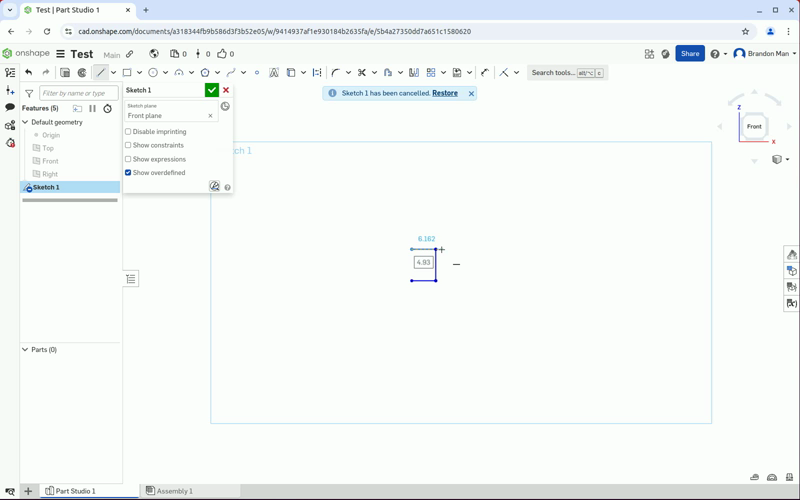
mouse_move(411, 280)
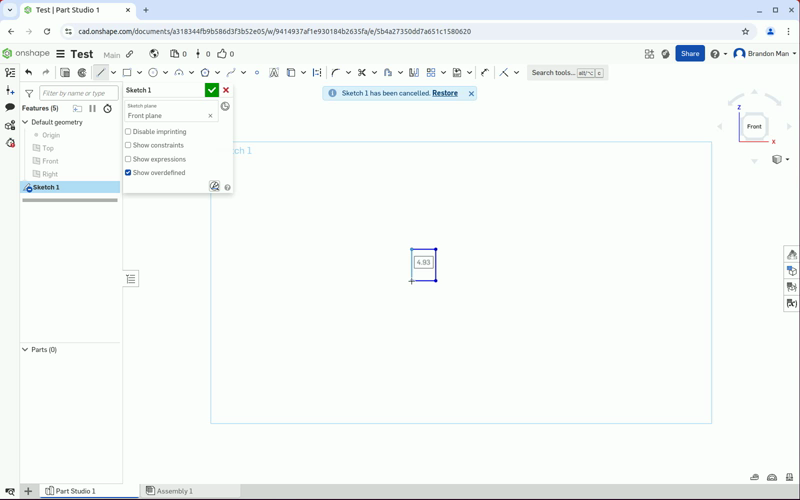
key_up(shift)
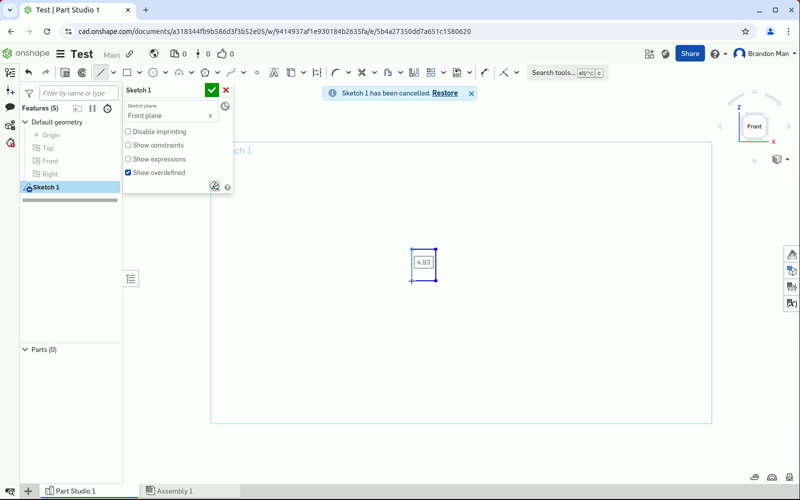
click(411, 280)
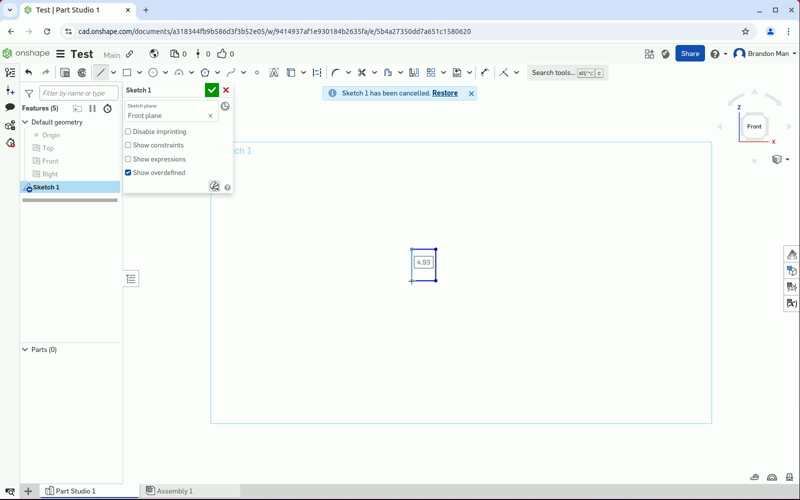
key(esc)
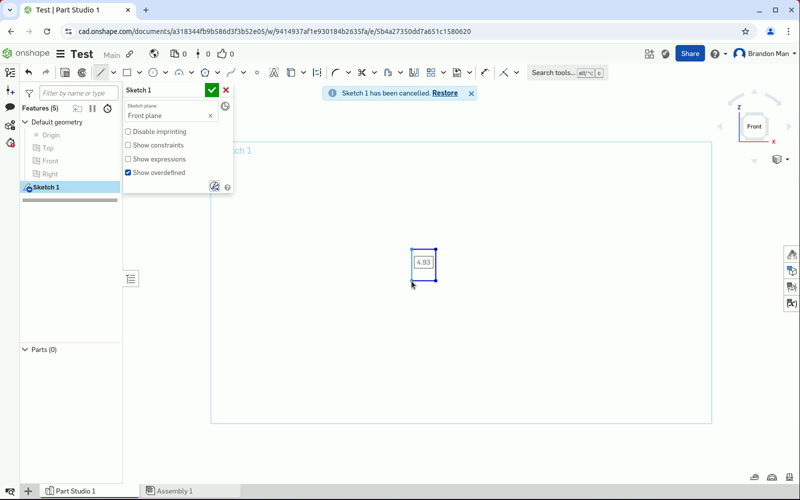
mouse_move(425, 269)
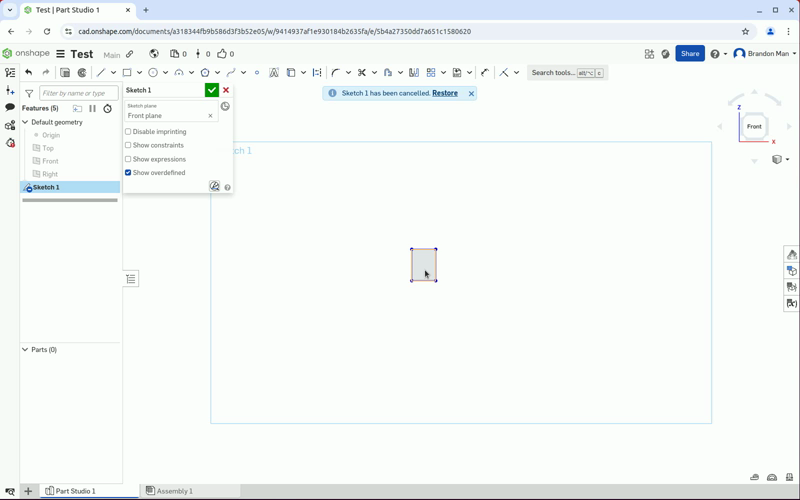
scroll(6)
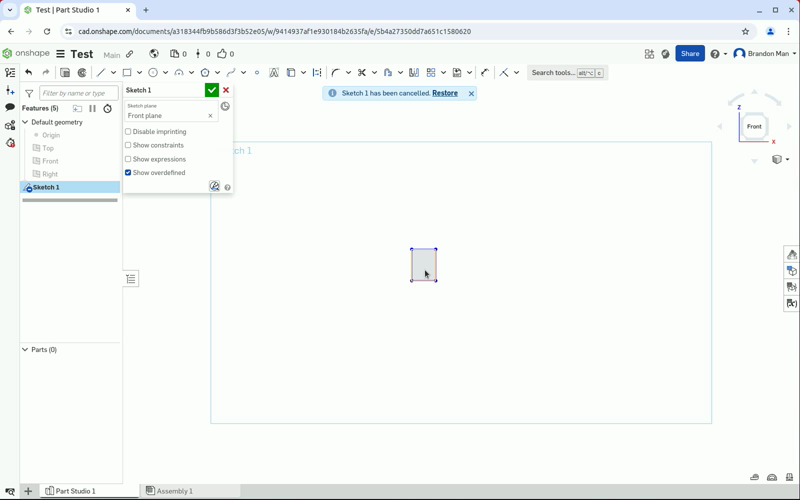
scroll(6)
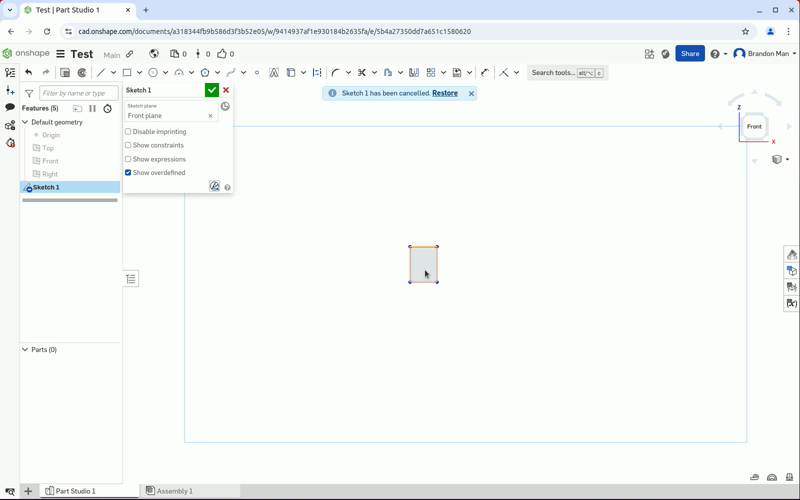
scroll(6)
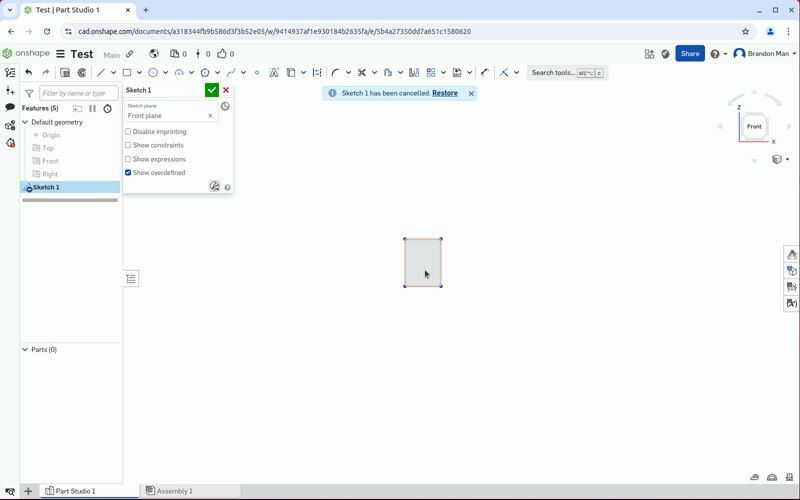
scroll(6)
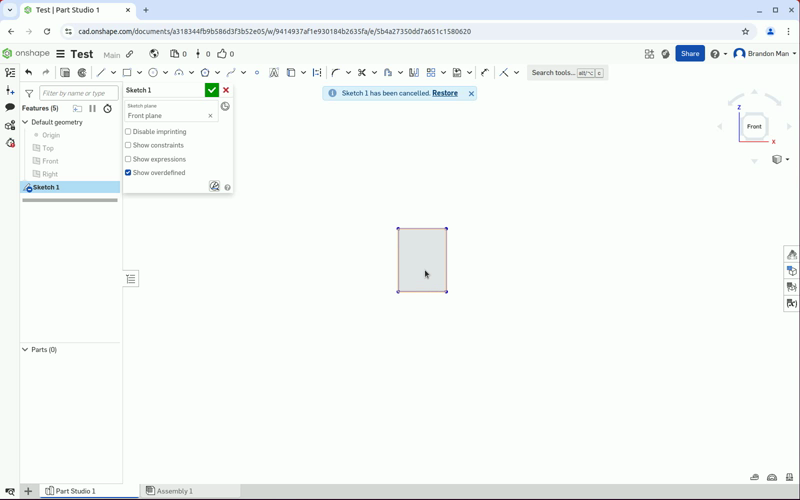
scroll(6)
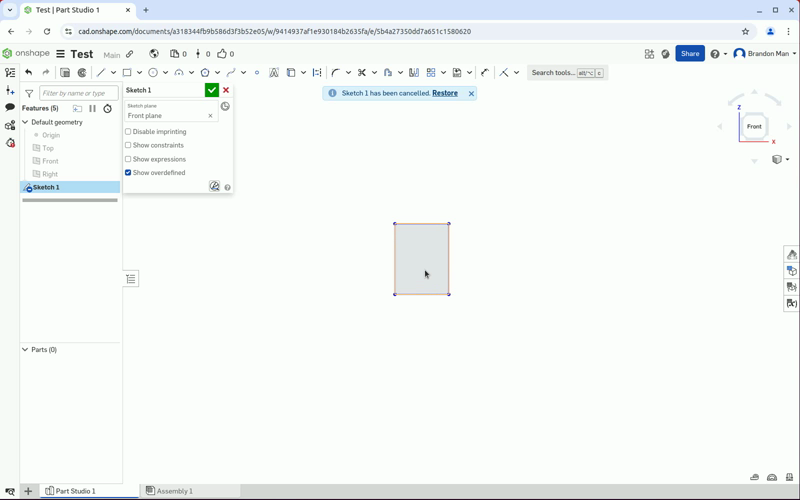
scroll(6)
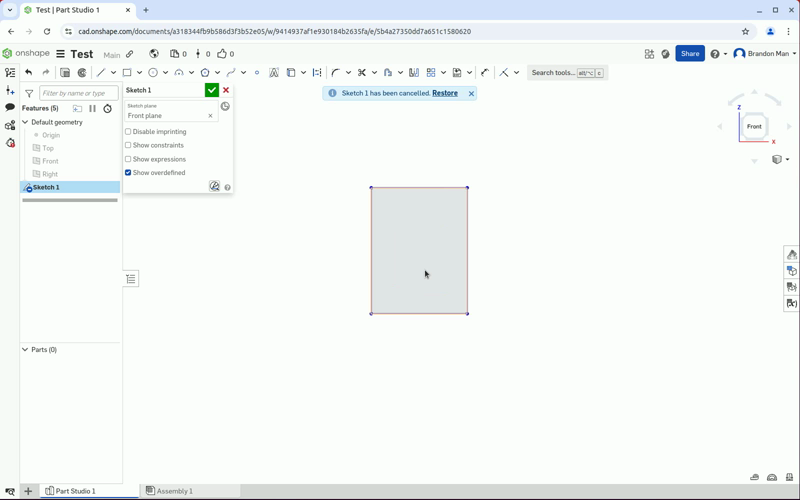
scroll(6)
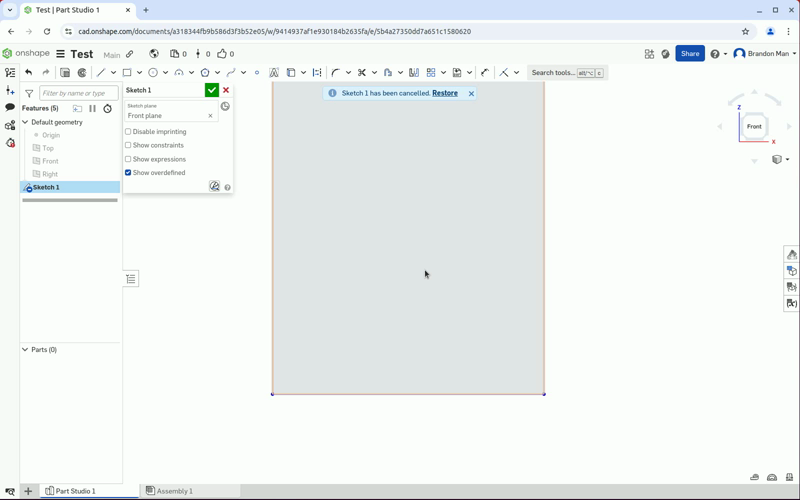
click(425, 269)
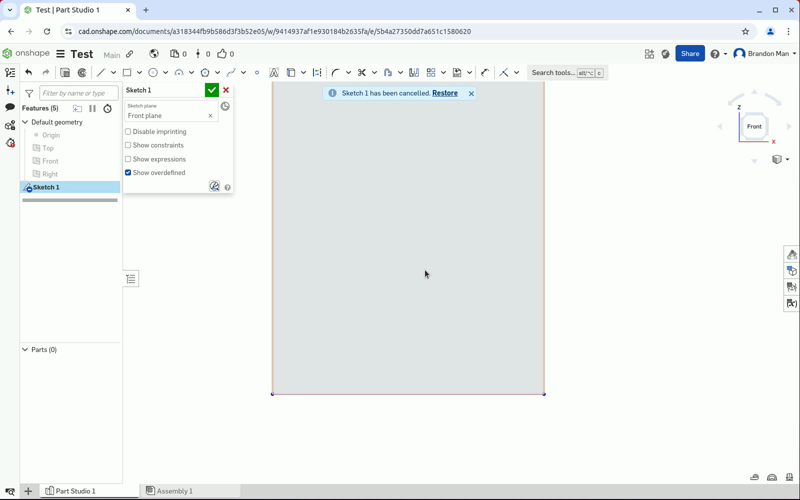
scroll(-6)
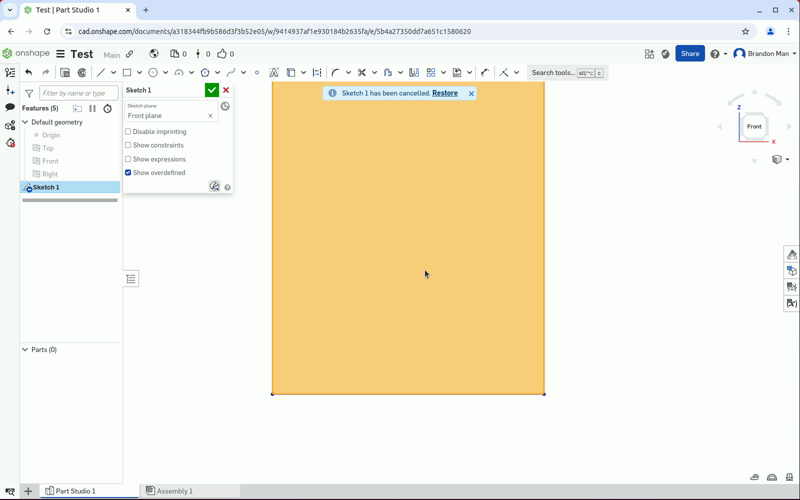
scroll(-6)
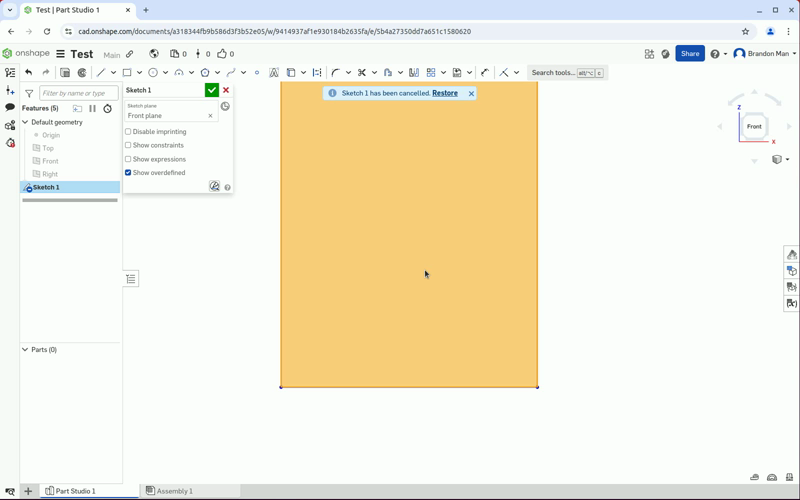
scroll(-6)
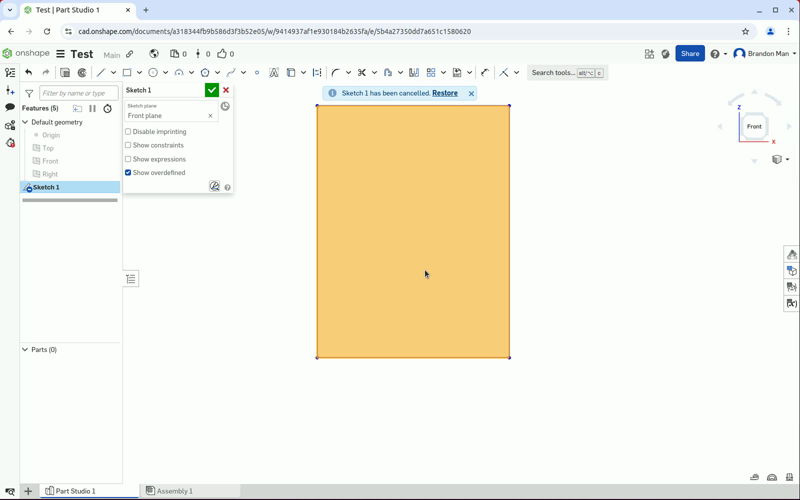
scroll(-6)
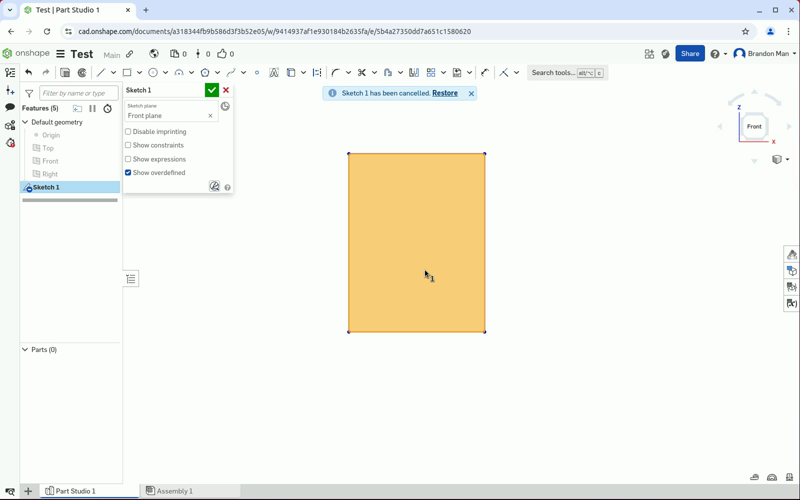
scroll(-6)
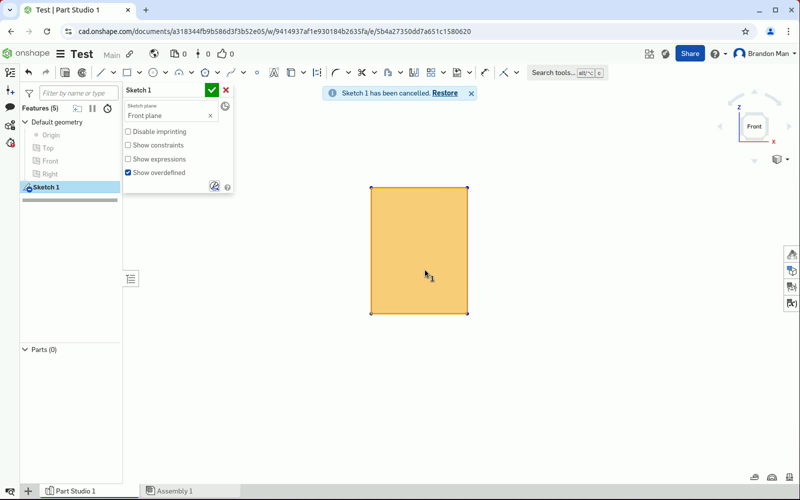
scroll(-6)
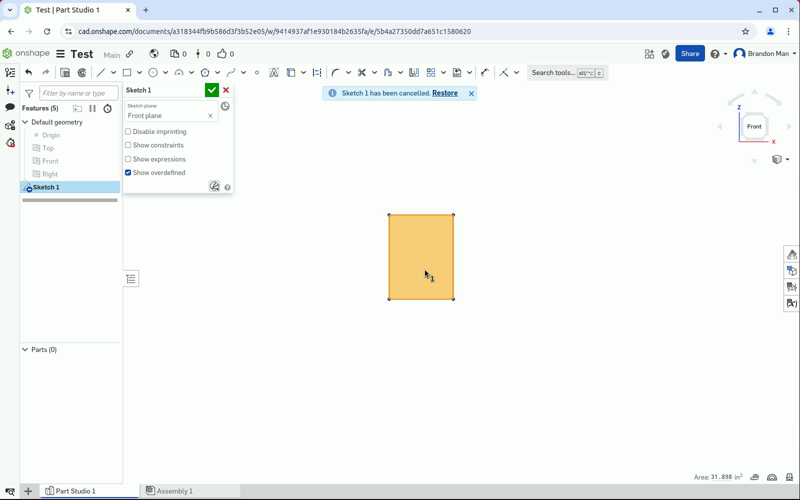
scroll(-6)
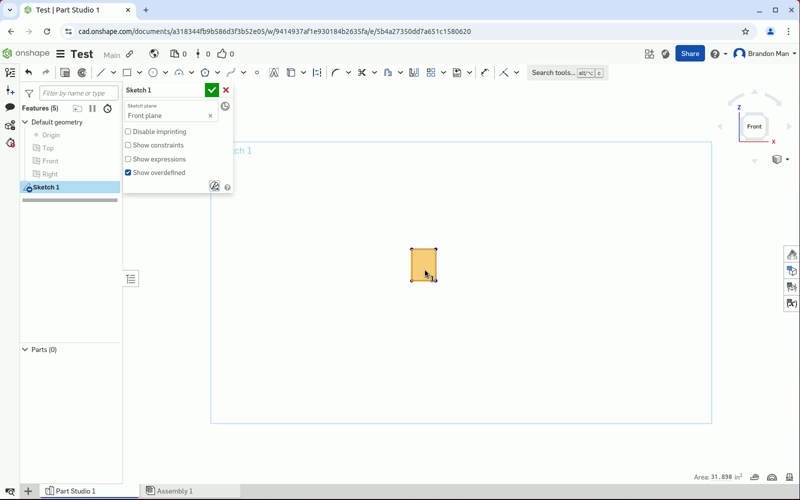
mouse_move(73, 352)
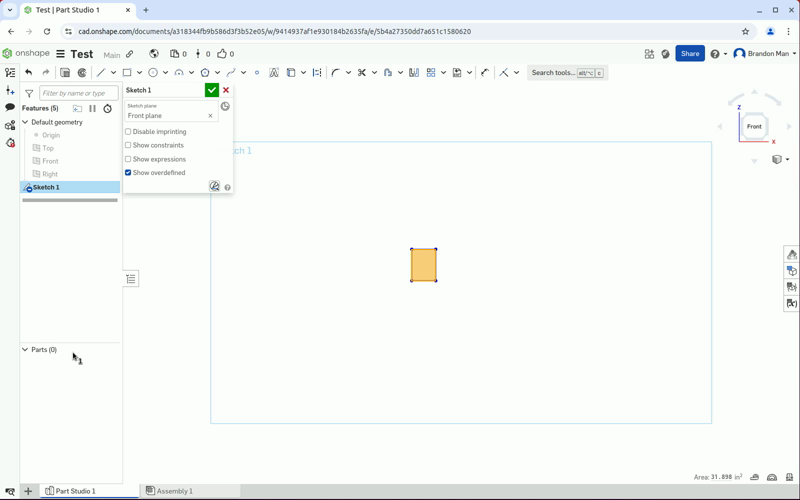
key(shift+y)
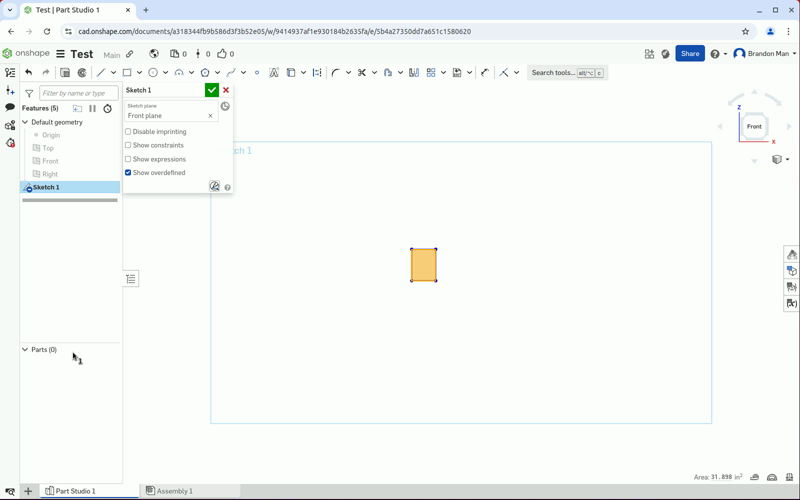
key(shift+e)
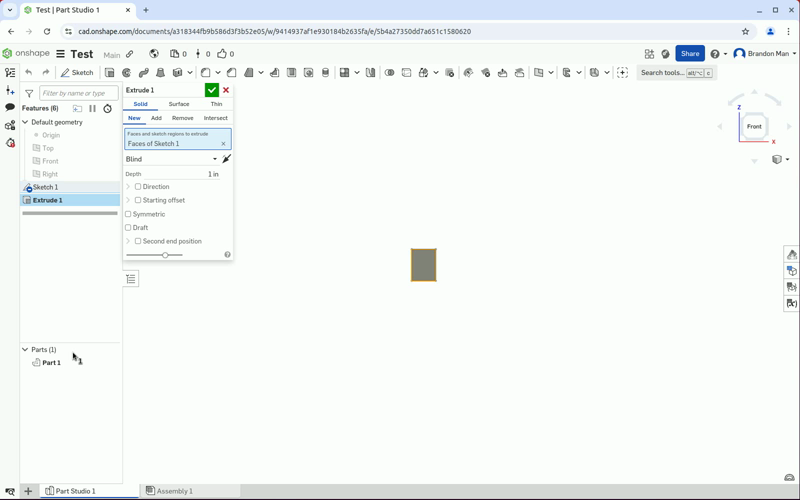
mouse_move(143, 106)
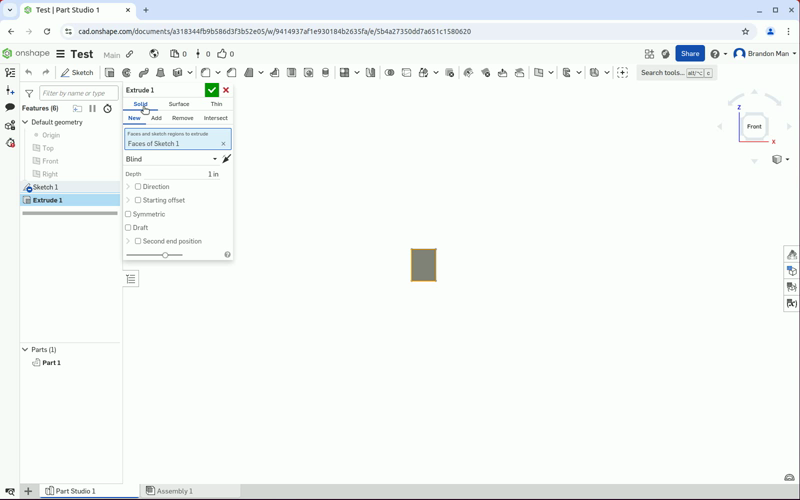
click(143, 106)
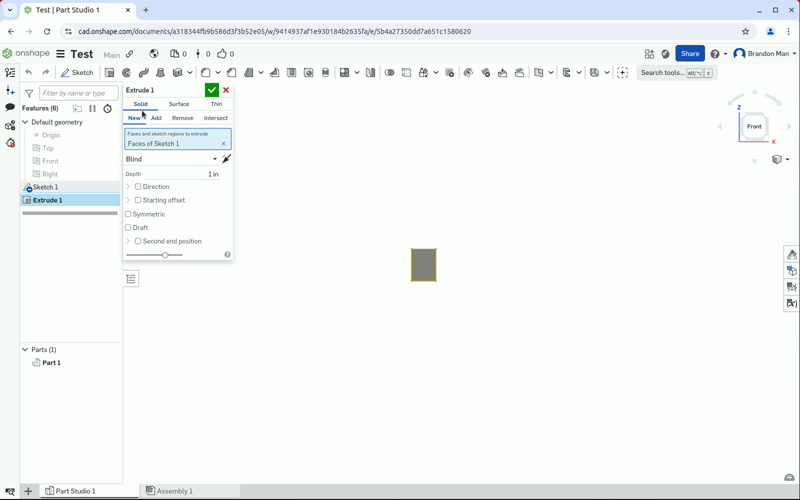
mouse_move(137, 120)
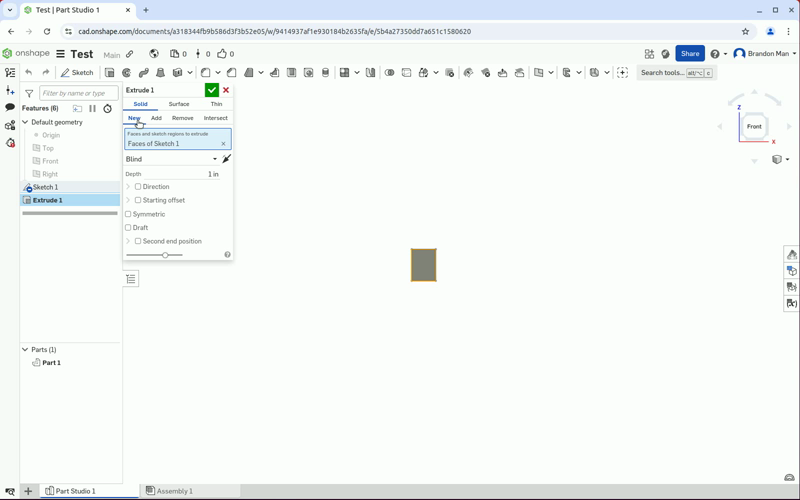
click(137, 120)
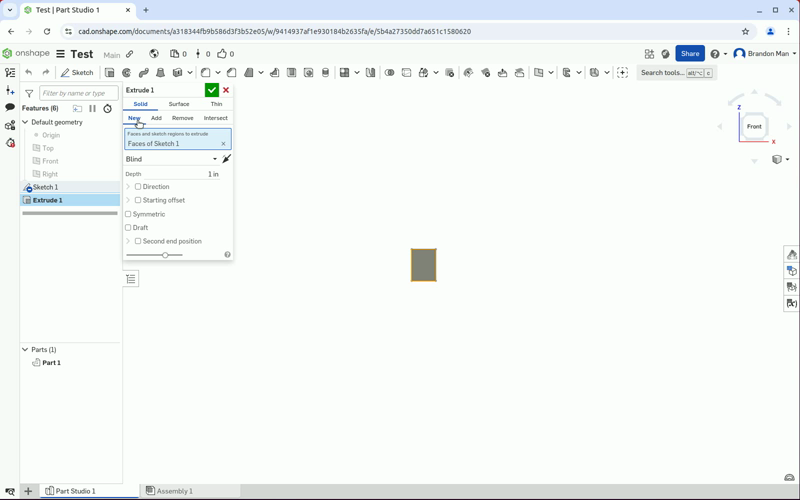
key(tab, 4)
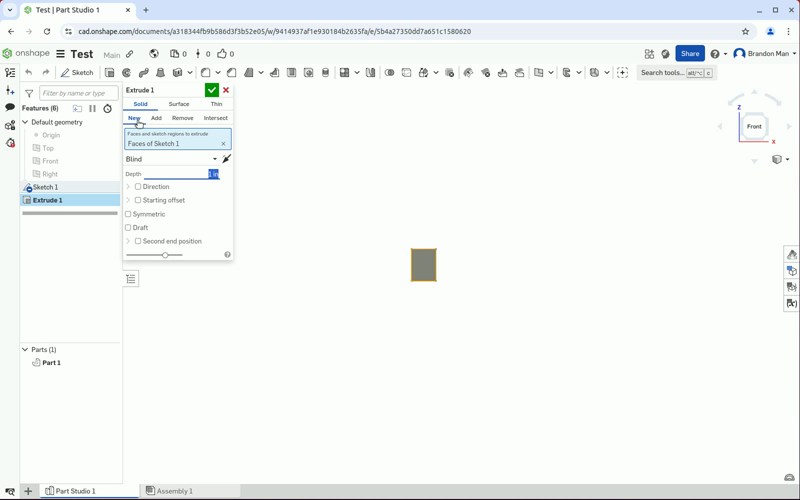
text(3.129)
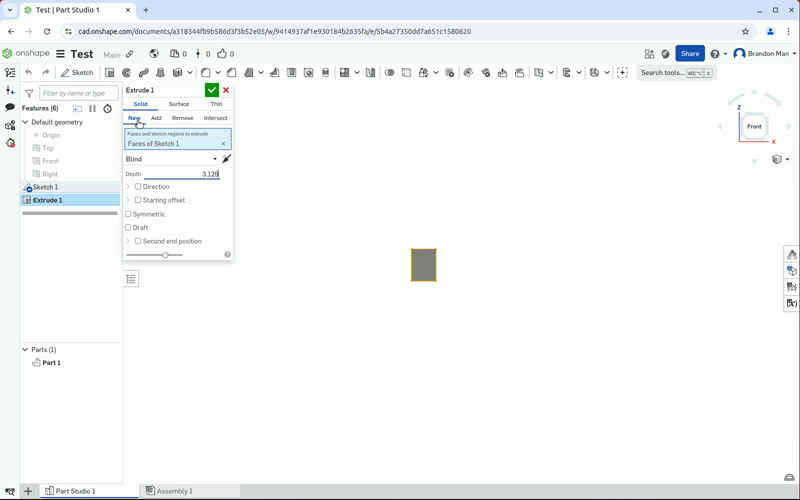
key(enter)
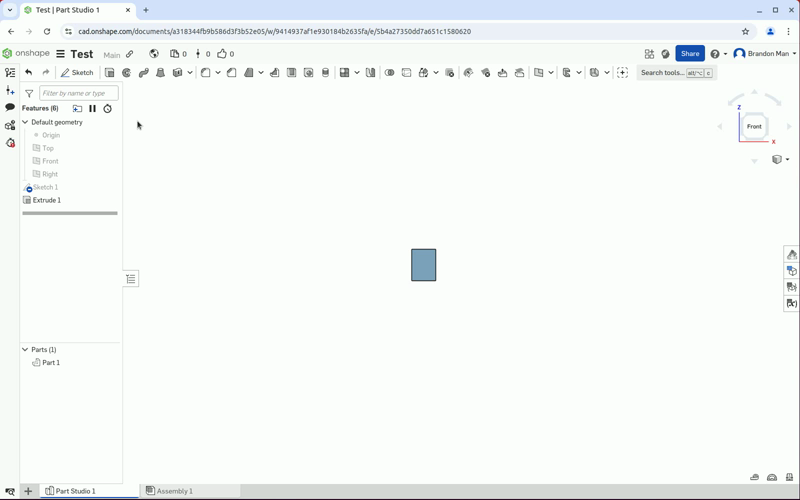
key(shift+h)
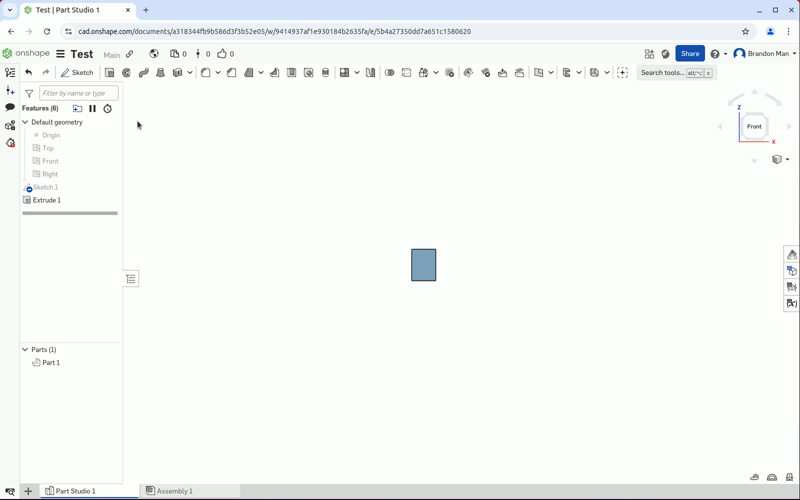
key(shift+h)
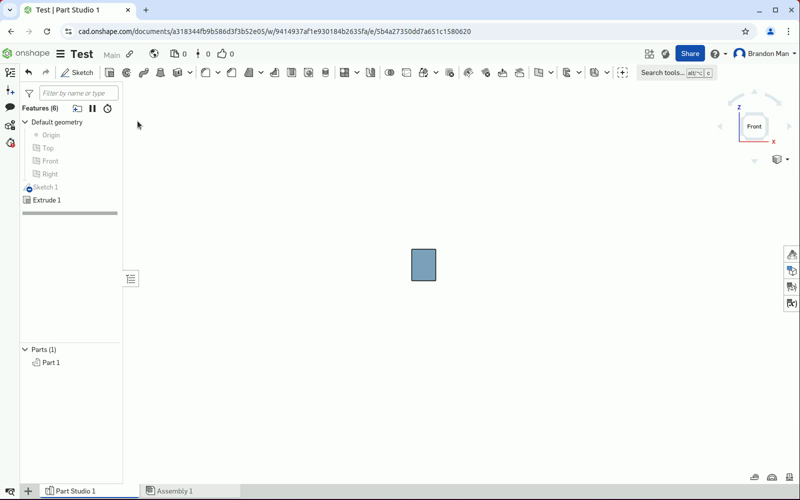
mouse_move(73, 189)
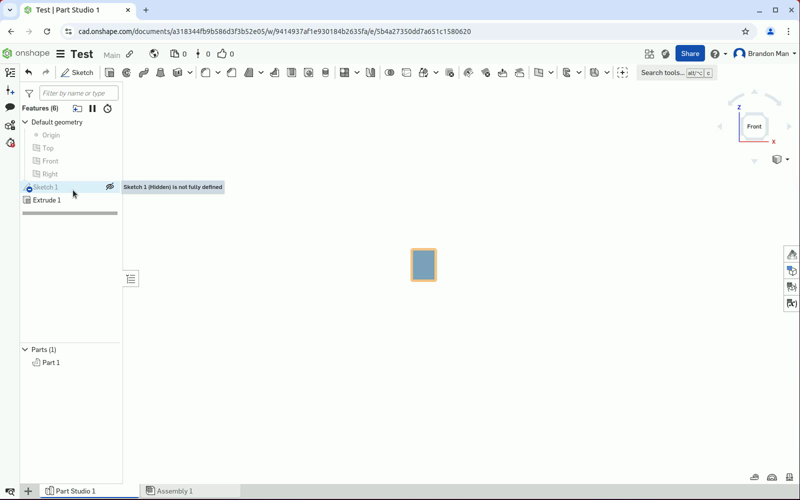
click(73, 189)
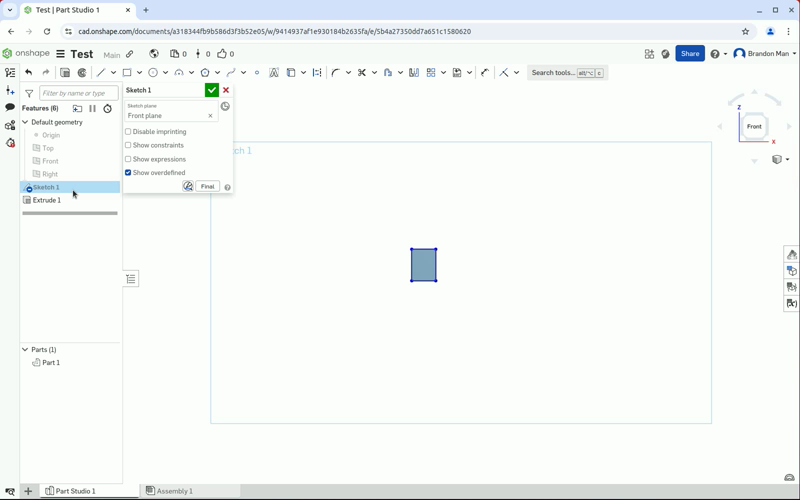
mouse_move(229, 92)
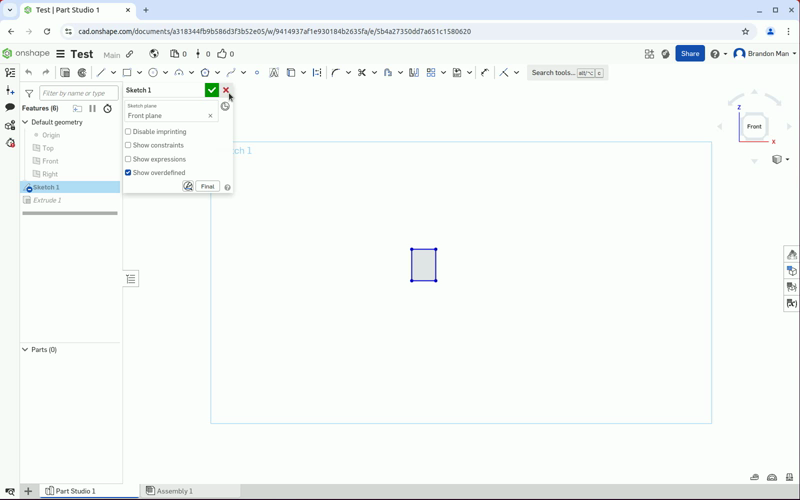
click(229, 92)
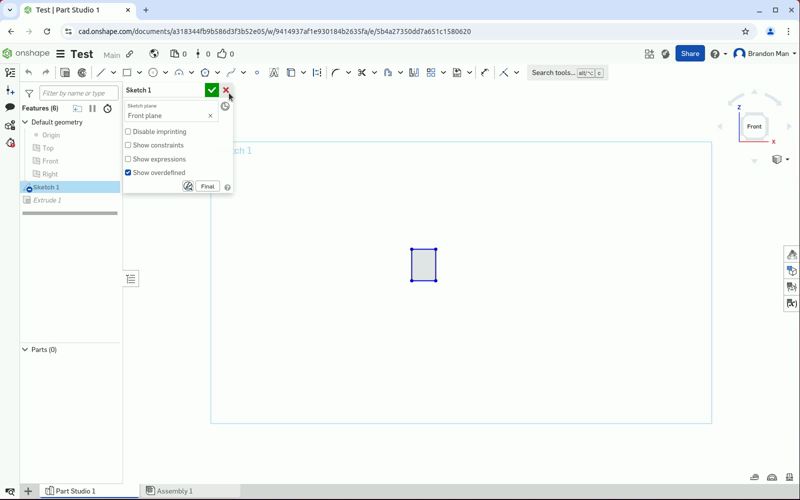
key(shift+s)
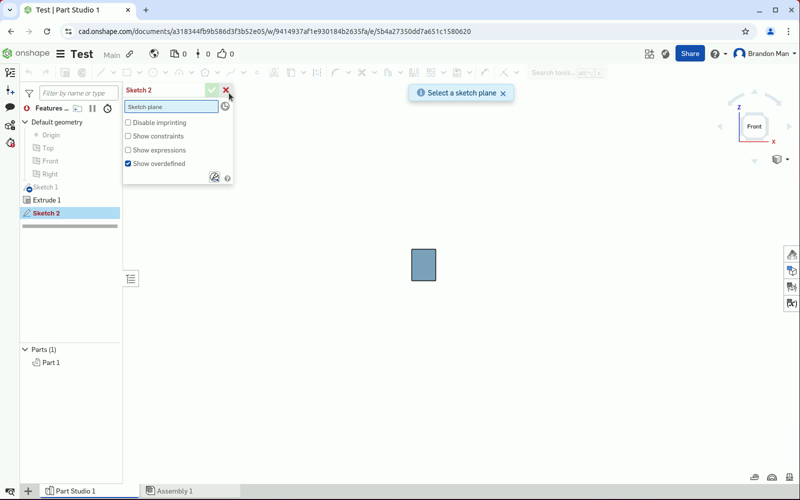
mouse_move(73, 163)
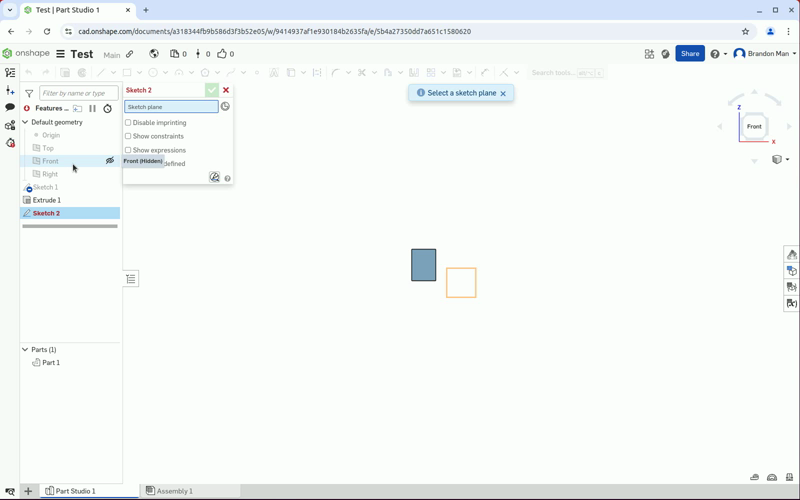
click(73, 163)
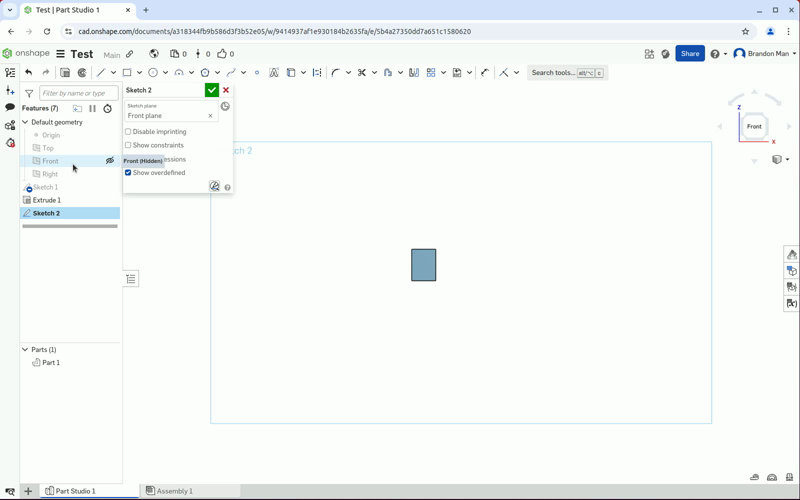
mouse_move(73, 352)
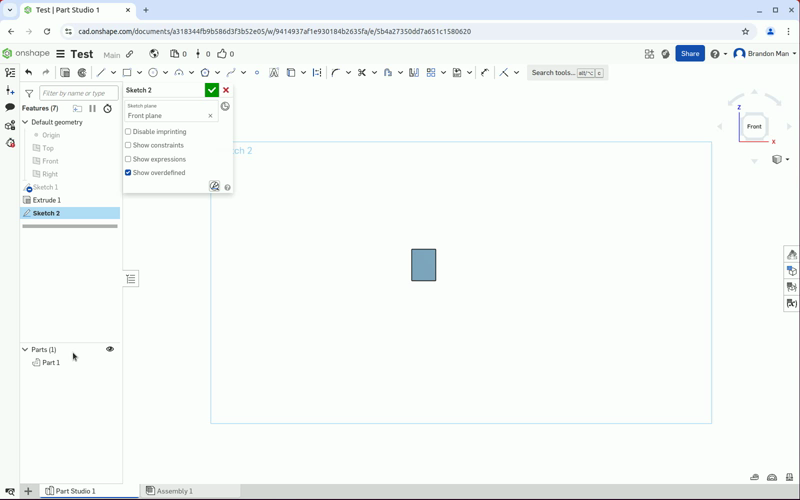
key(y)
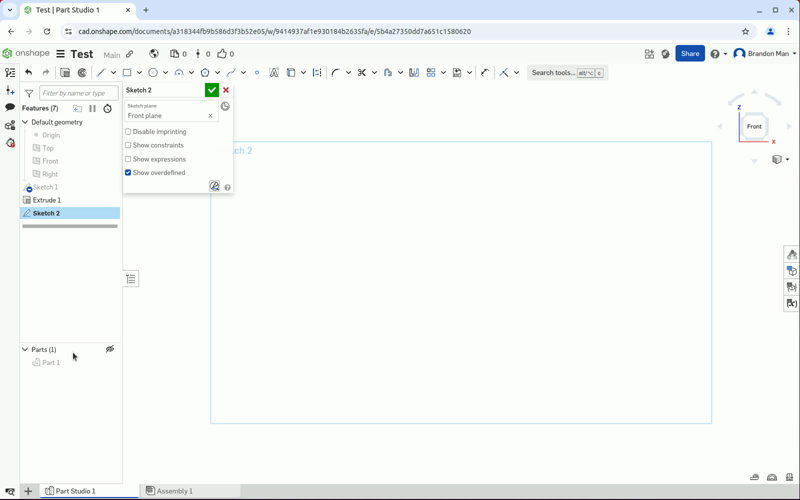
key(l)
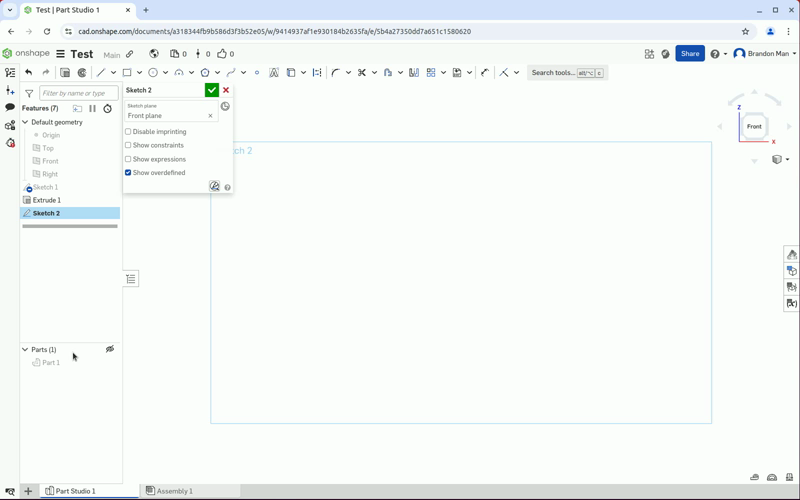
key_down(shift)
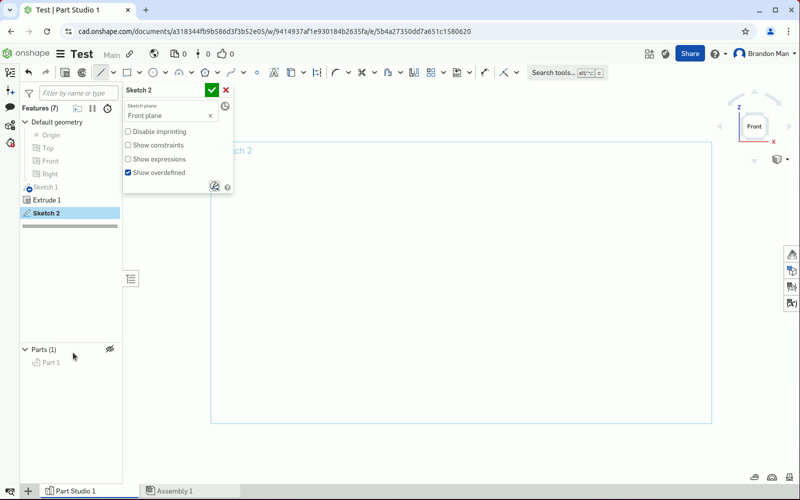
mouse_move(484, 280)
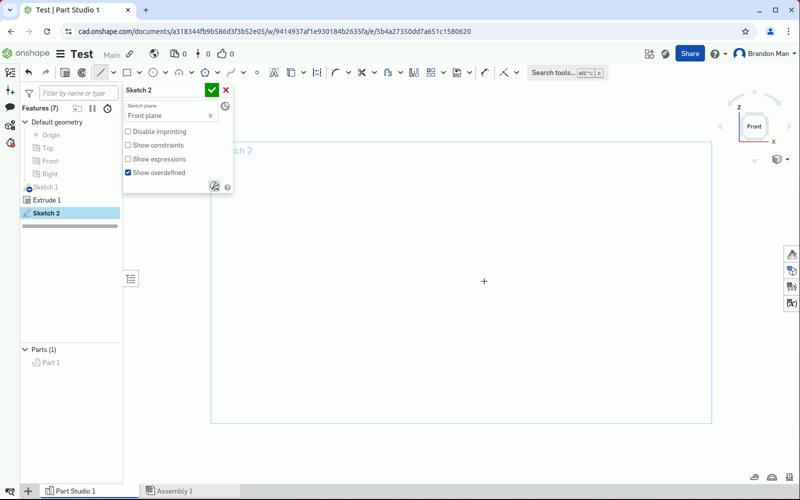
click(484, 280)
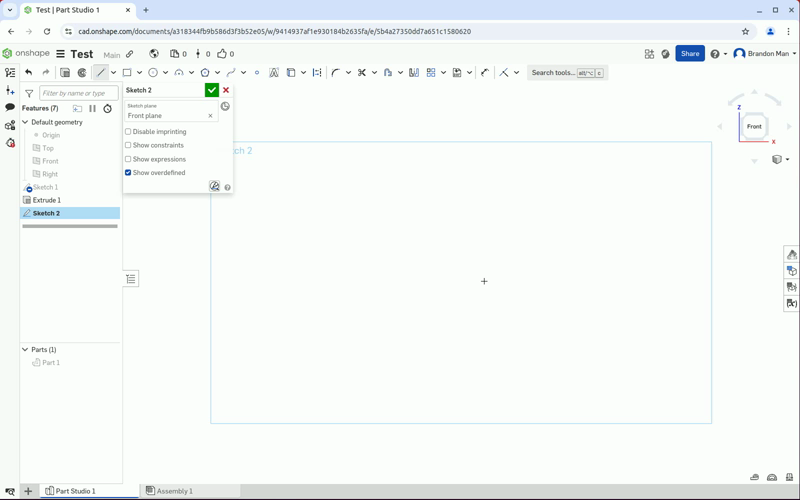
key_up(shift)
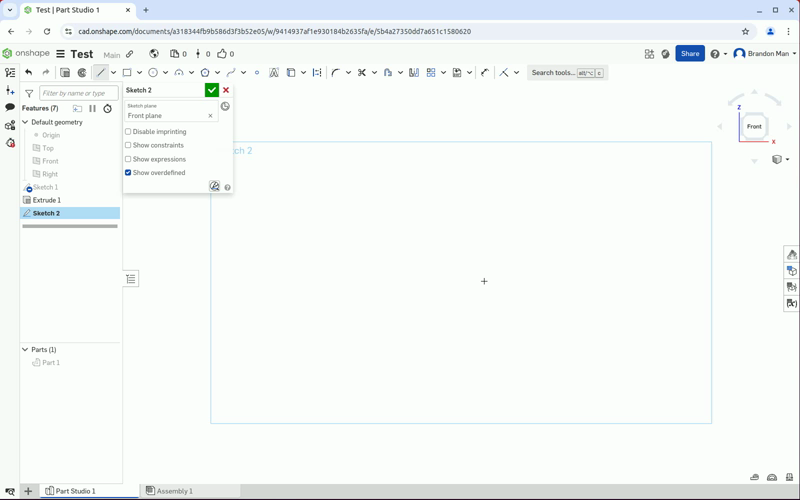
key_down(shift)
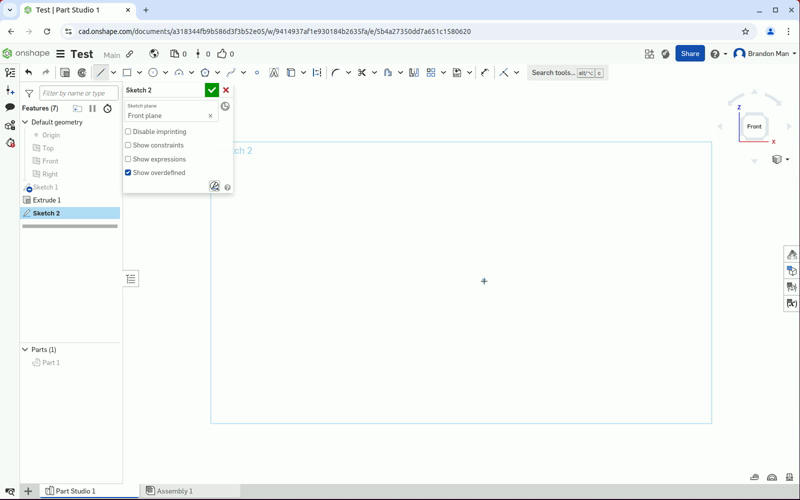
mouse_move(514, 280)
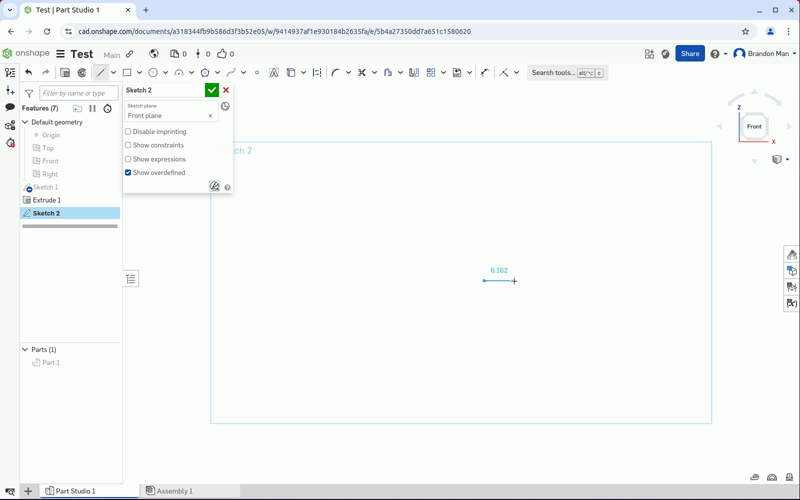
mouse_move(543, 280)
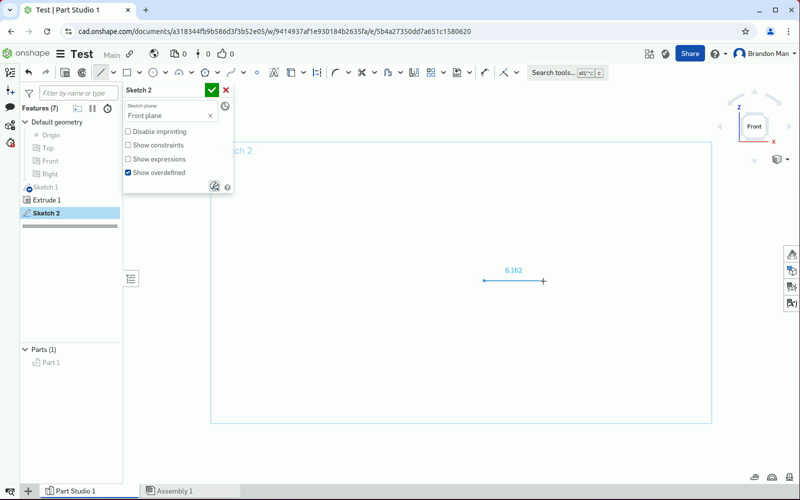
click(543, 280)
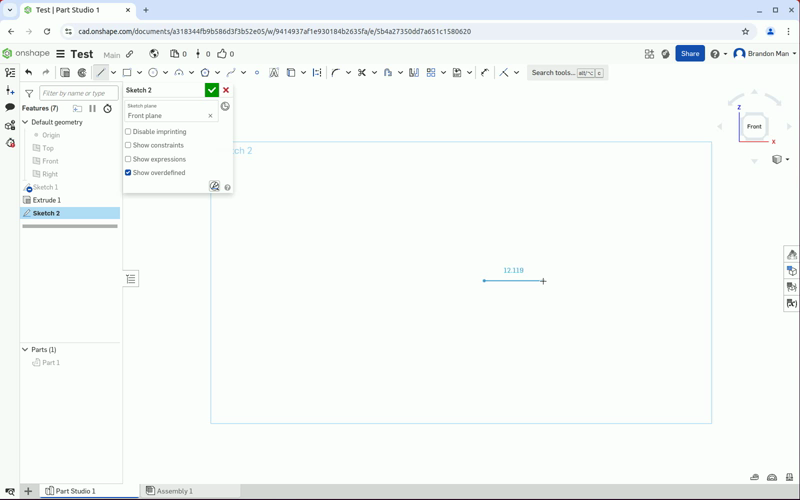
key_up(shift)
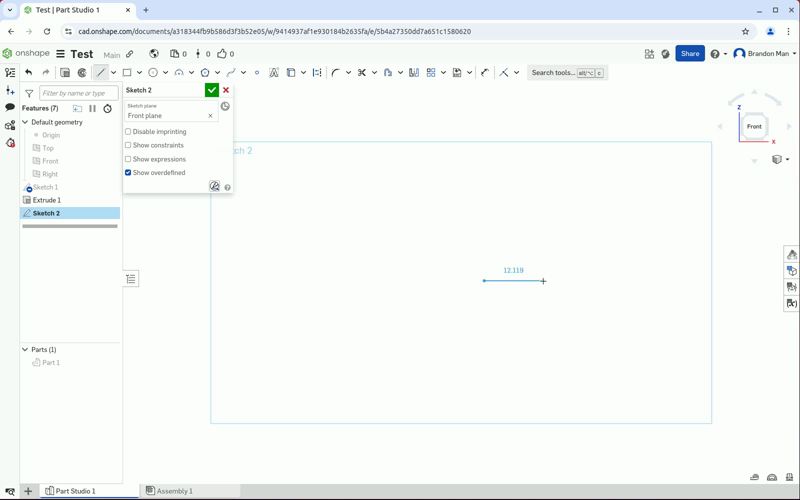
key_down(shift)
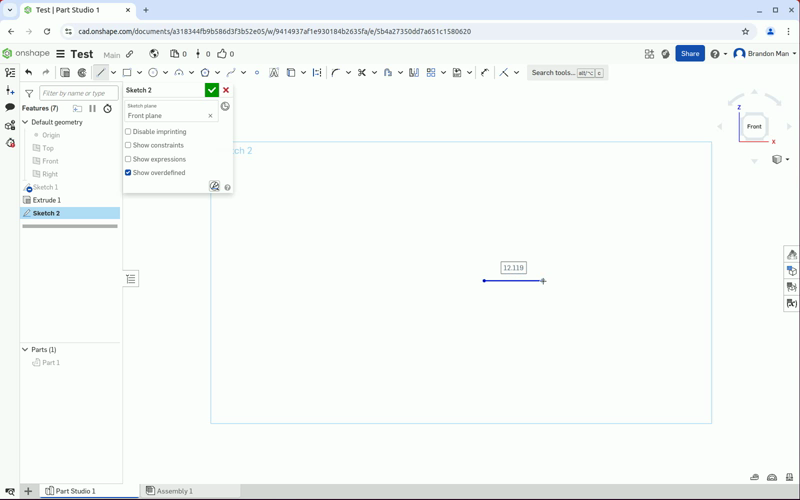
mouse_move(573, 280)
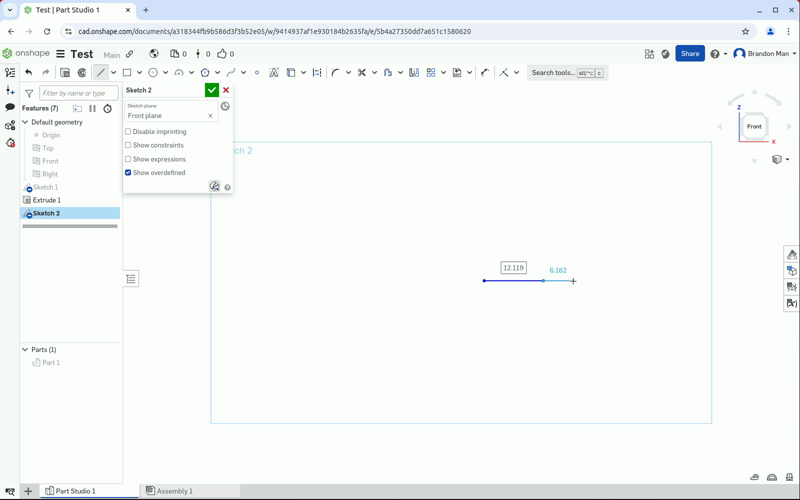
mouse_move(543, 238)
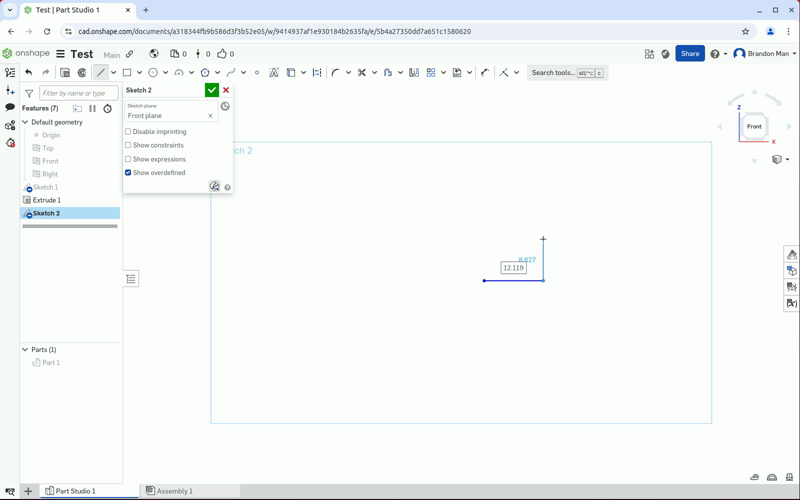
click(543, 238)
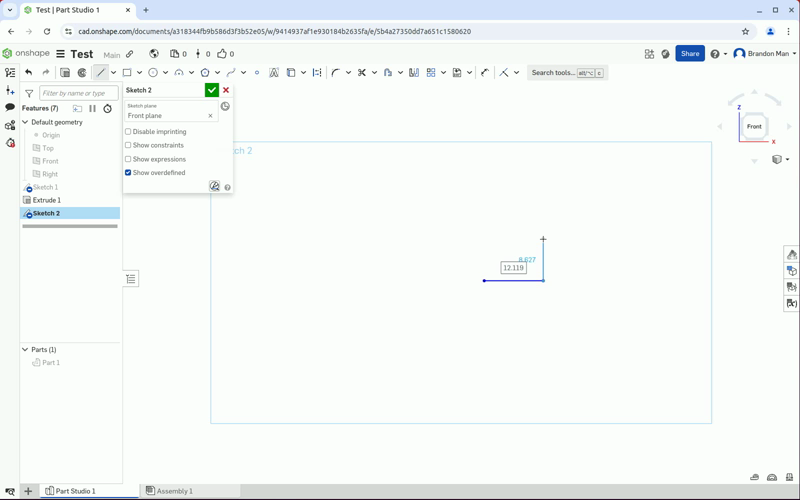
key_up(shift)
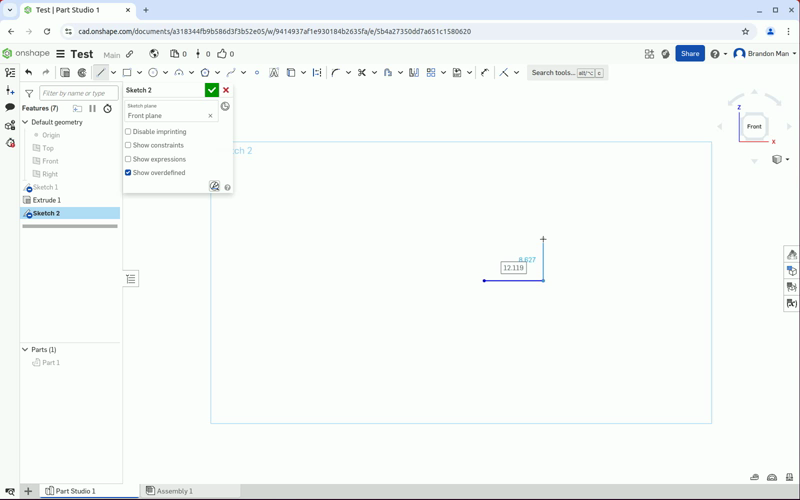
key_down(shift)
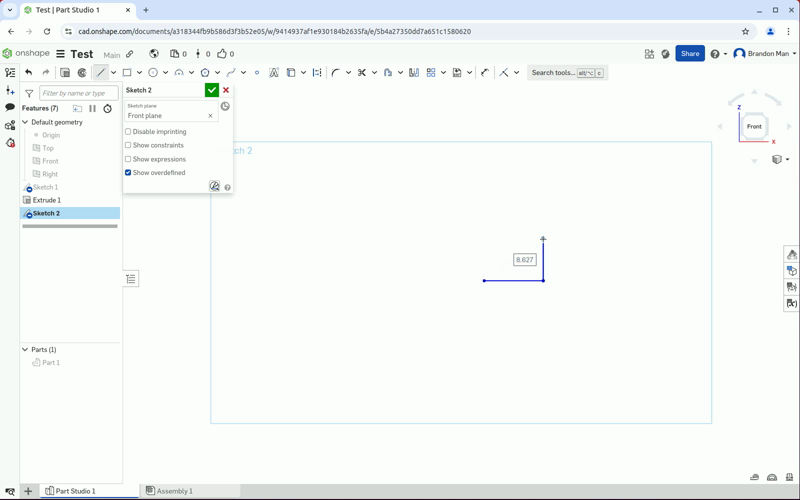
mouse_move(573, 238)
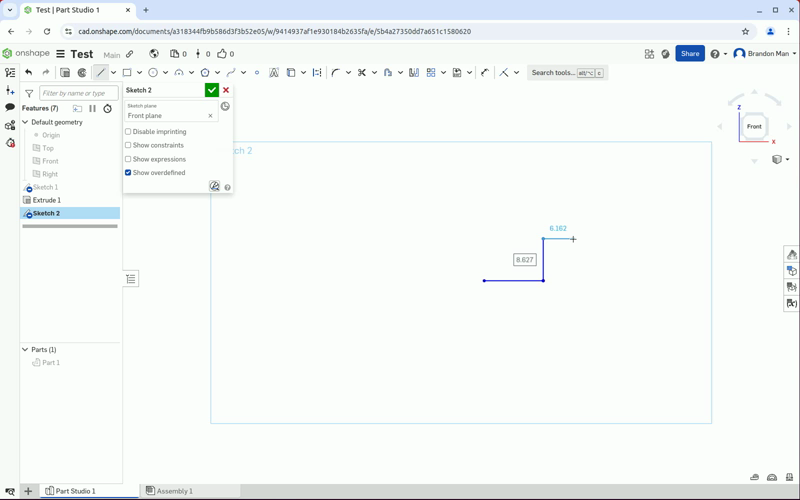
mouse_move(484, 238)
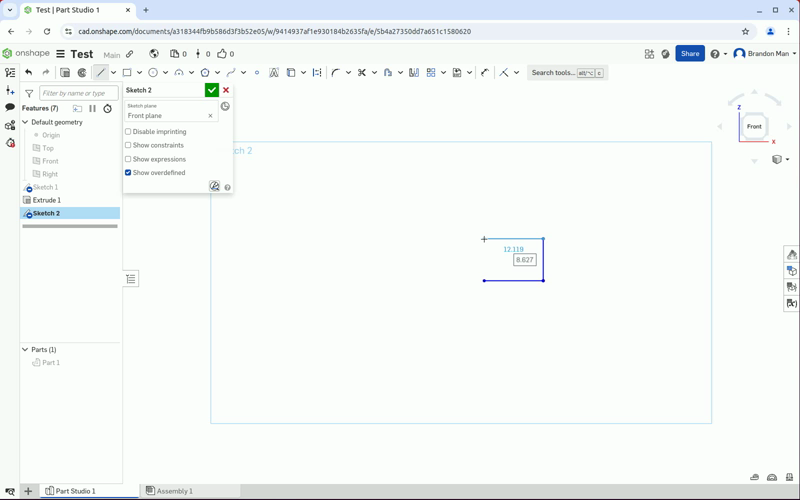
click(484, 238)
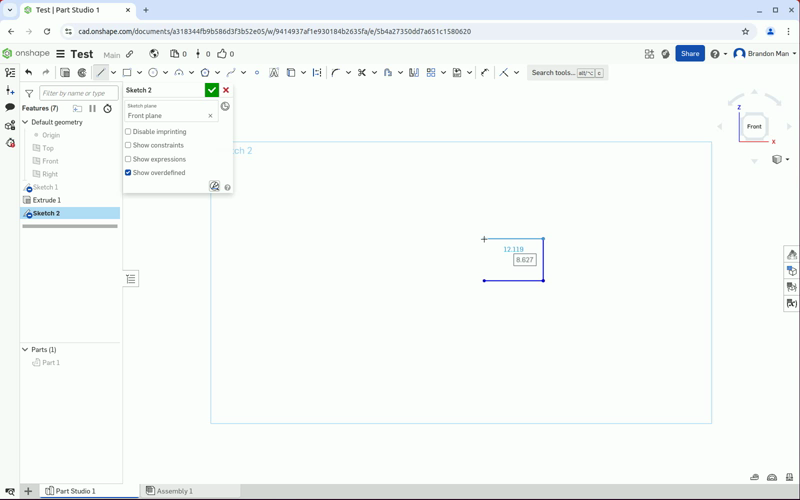
key_up(shift)
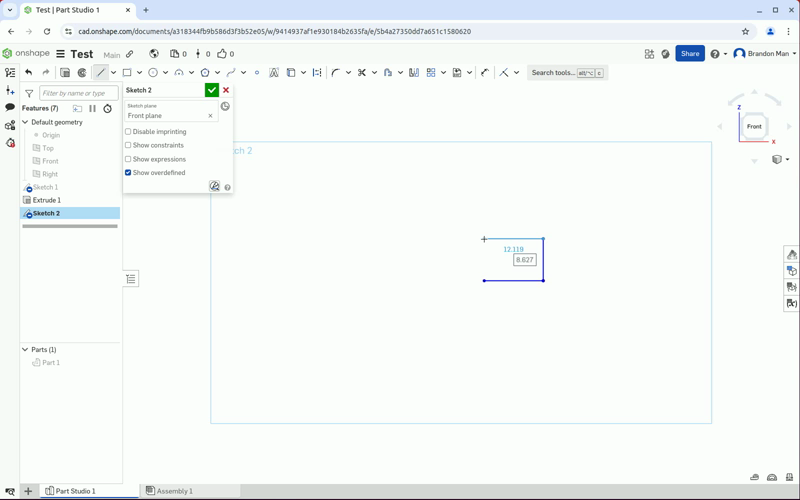
mouse_move(514, 238)
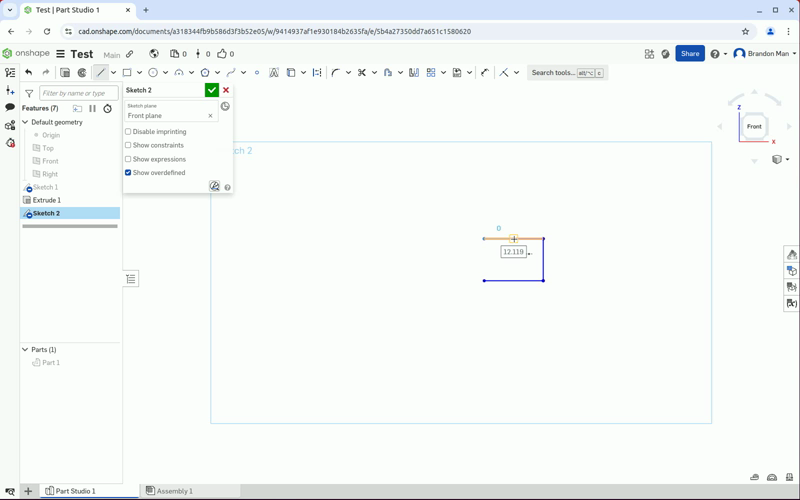
key_down(shift)
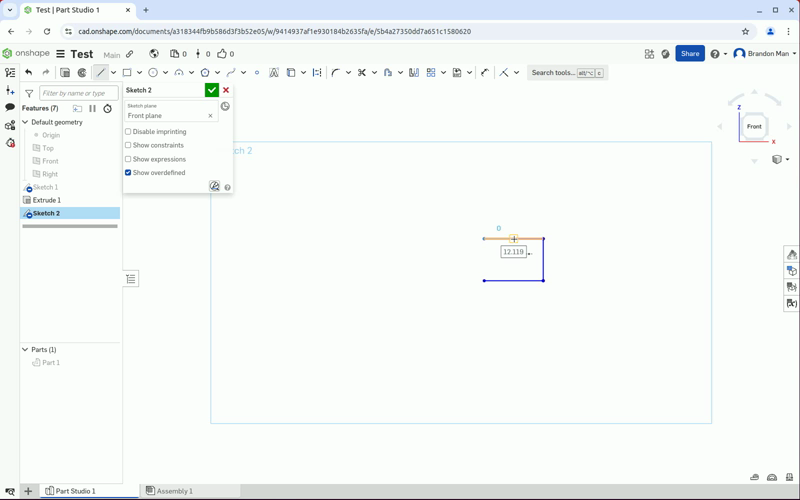
mouse_move(484, 280)
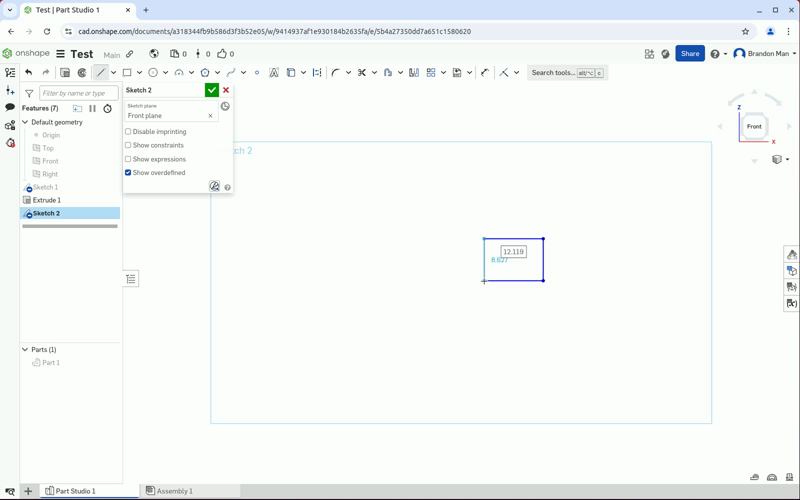
key_up(shift)
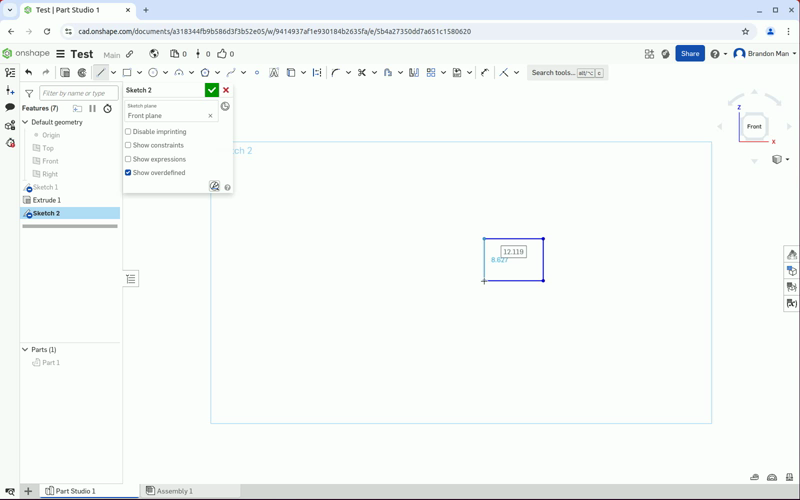
click(484, 280)
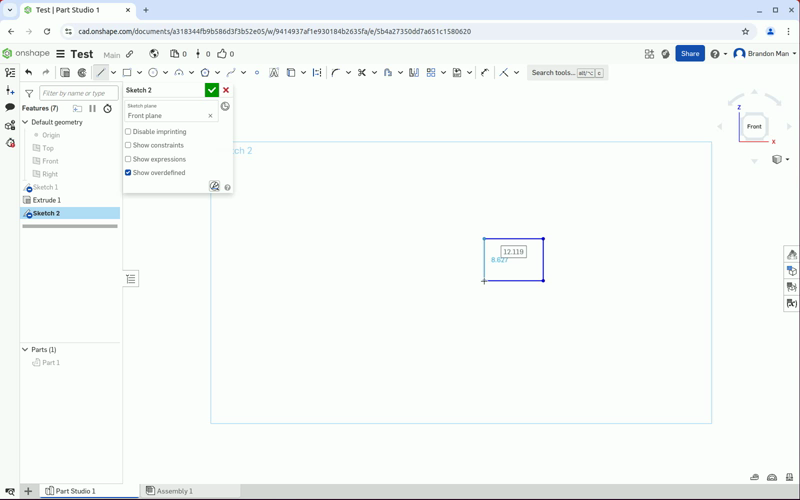
key(esc)
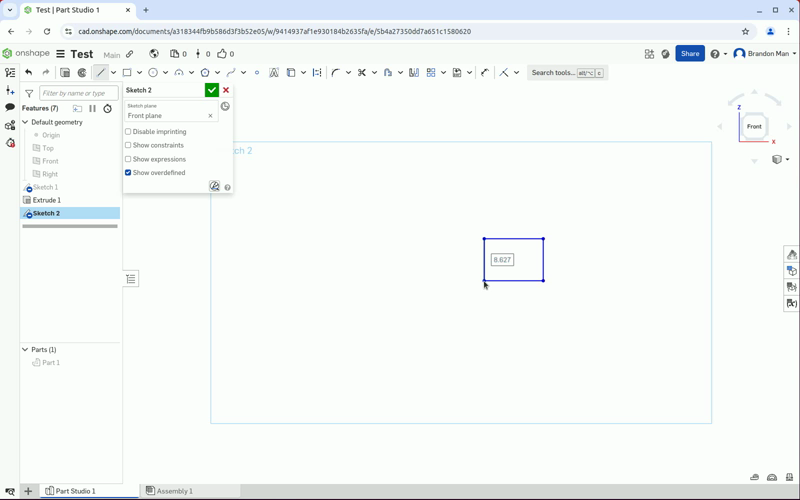
mouse_move(507, 263)
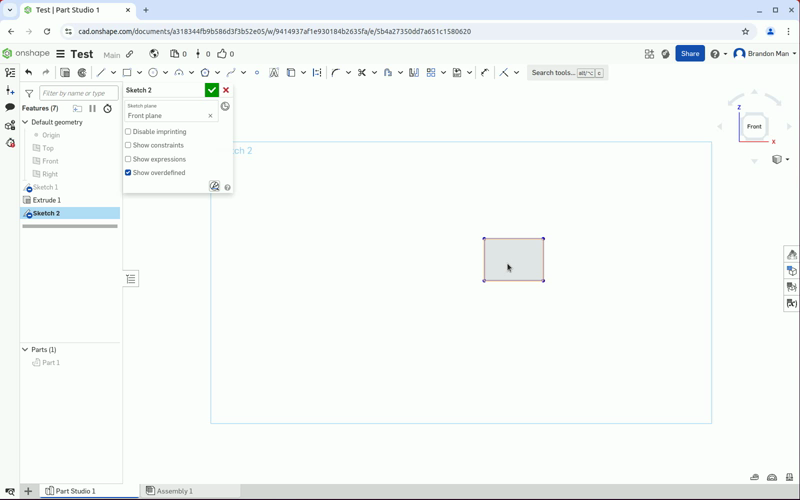
click(507, 263)
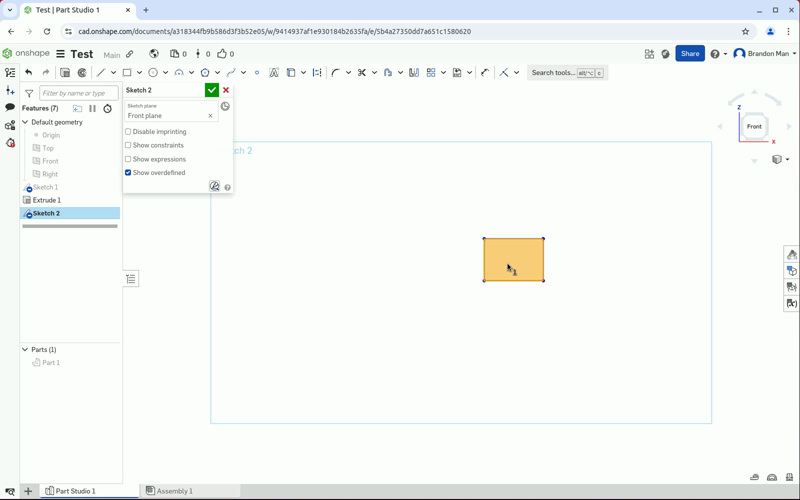
mouse_move(73, 352)
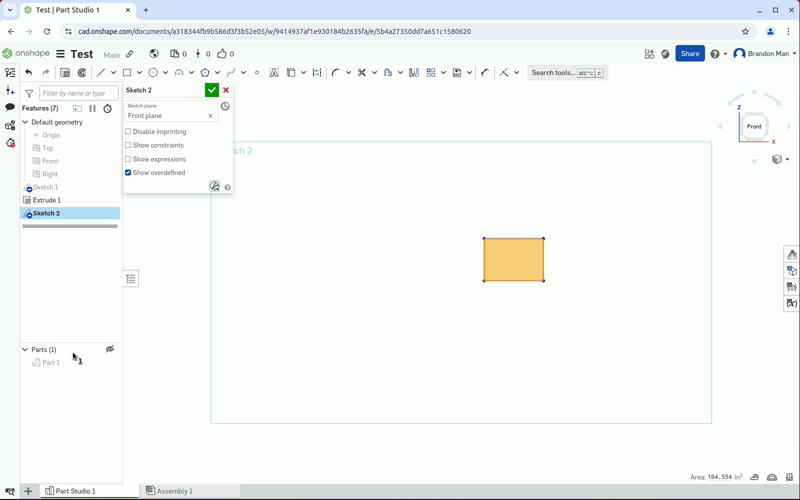
key(shift+y)
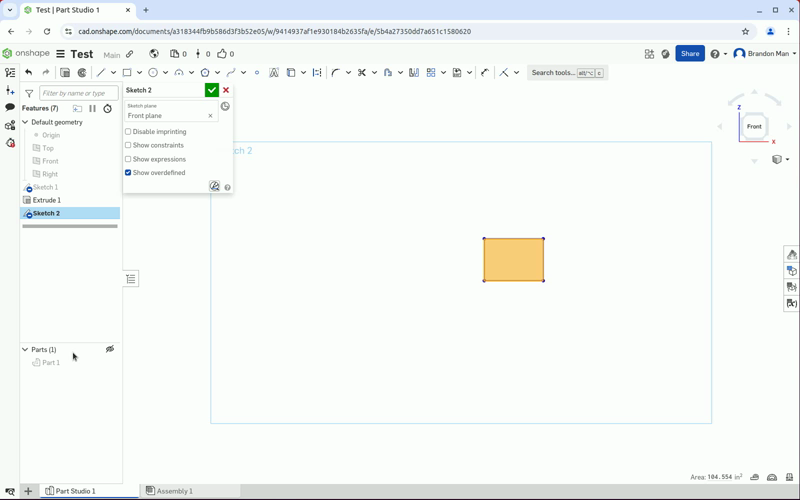
key(shift+e)
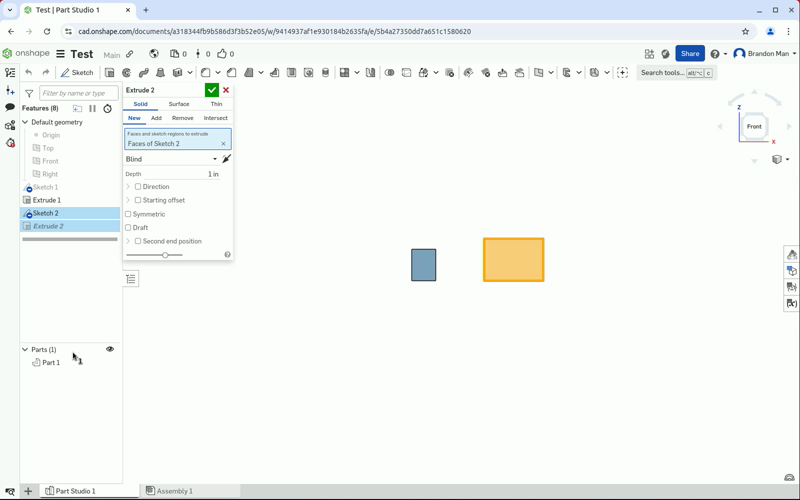
mouse_move(143, 106)
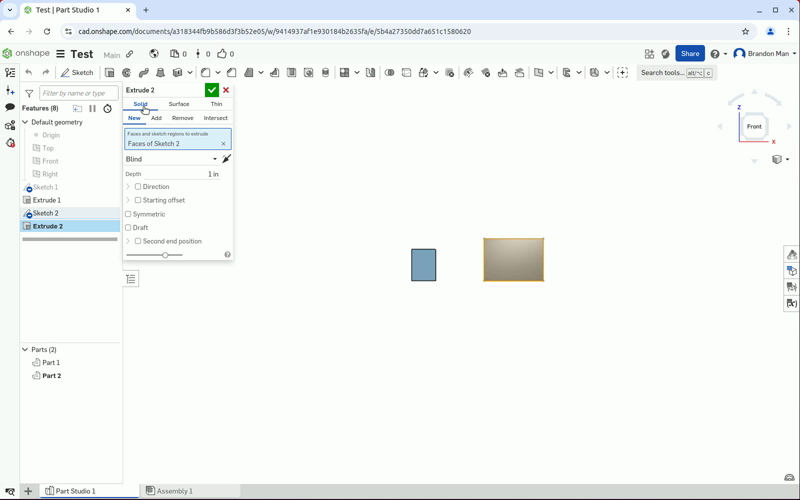
click(143, 106)
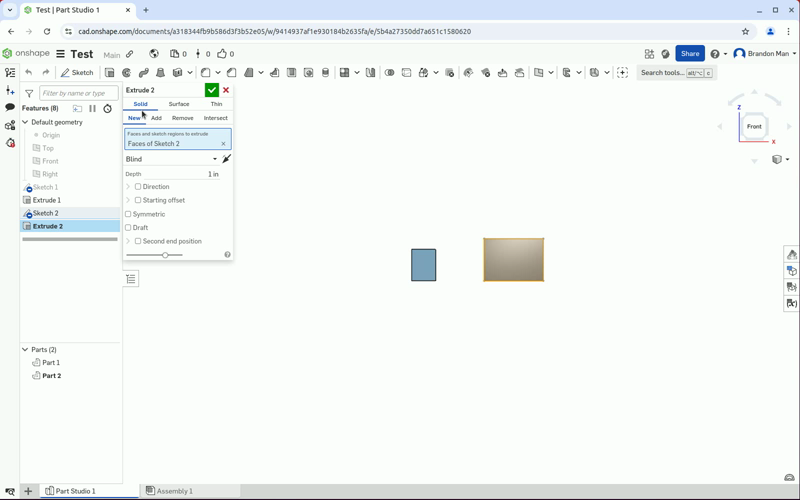
mouse_move(137, 120)
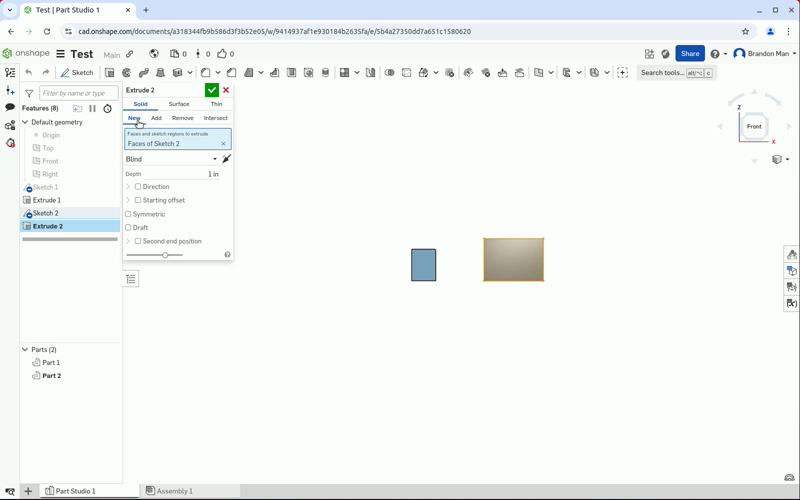
click(137, 120)
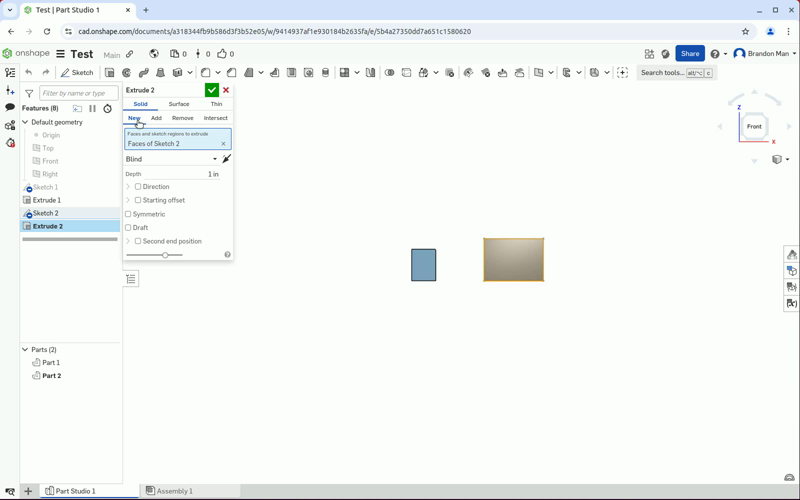
key(tab, 4)
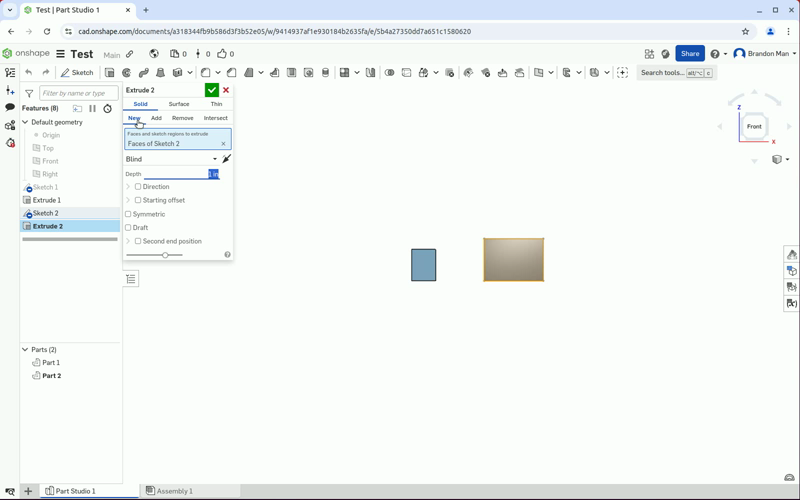
text(3.129)
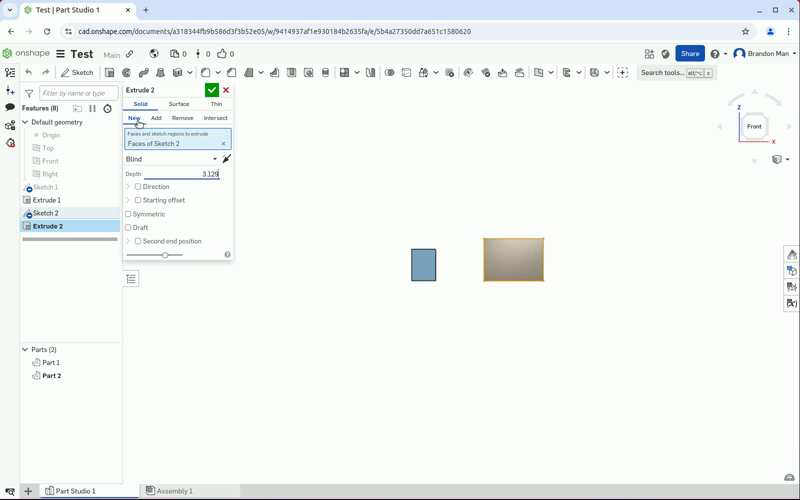
key(enter)
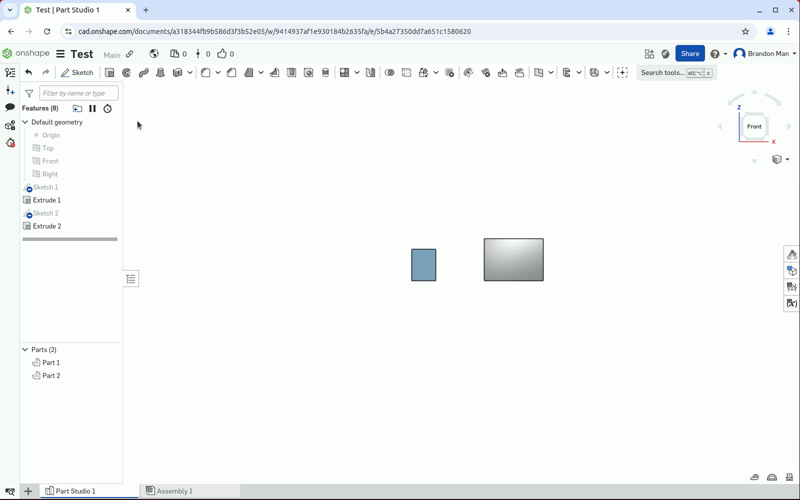
key(shift+h)
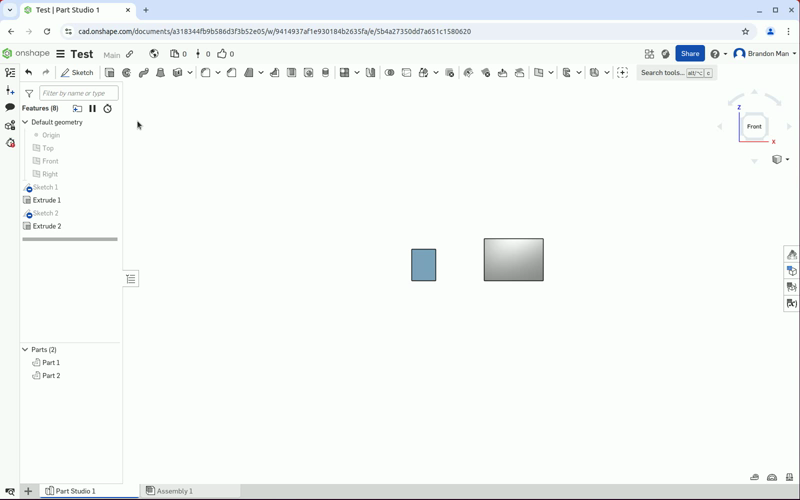
key(shift+h)
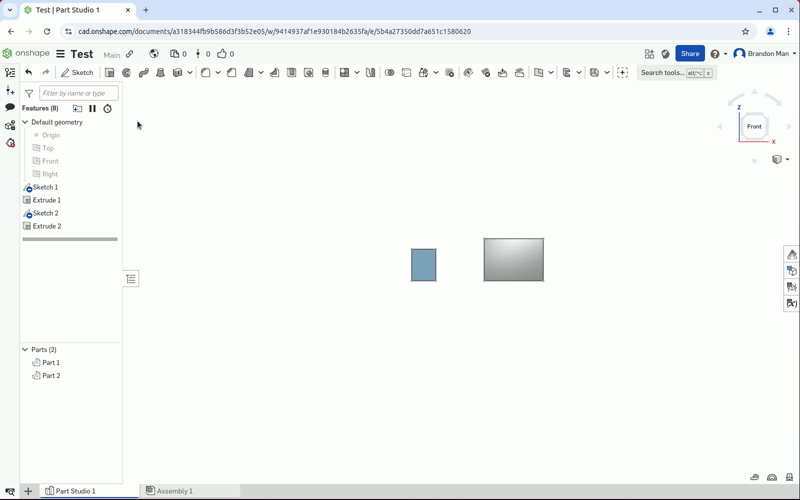
key(shift+7)
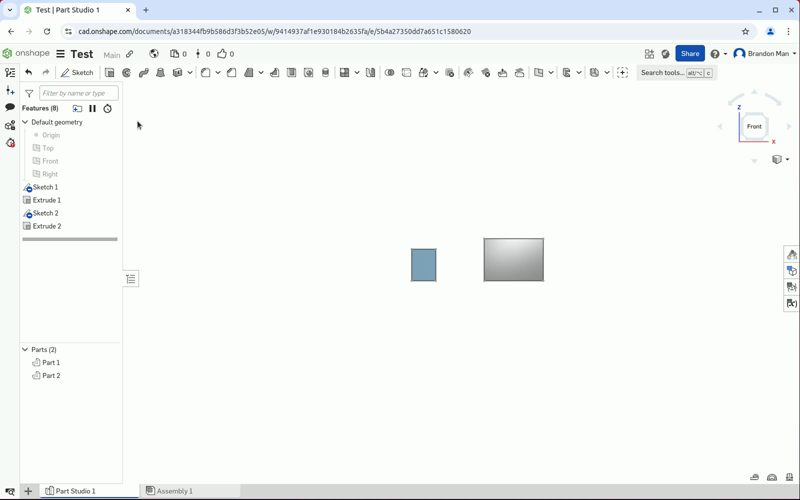
key(left, 2)
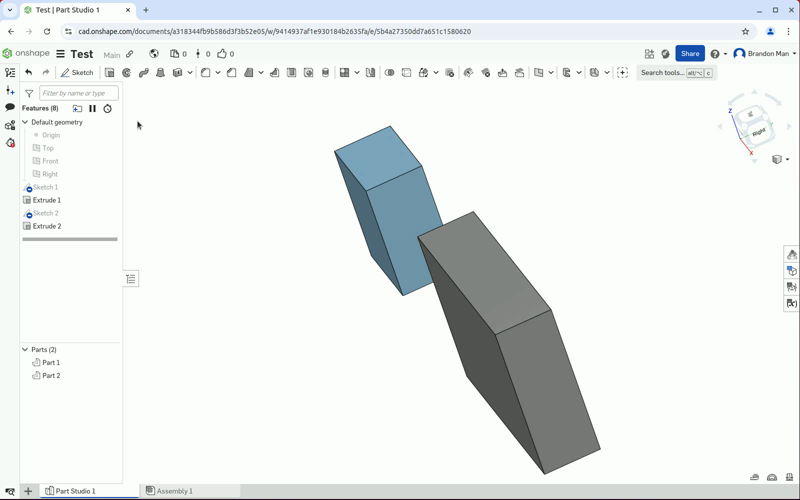
key(down, 2)
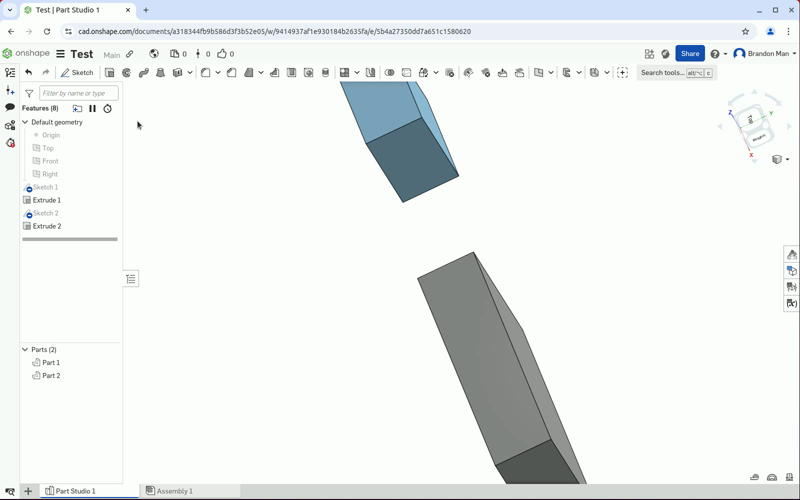
key(up, 2)
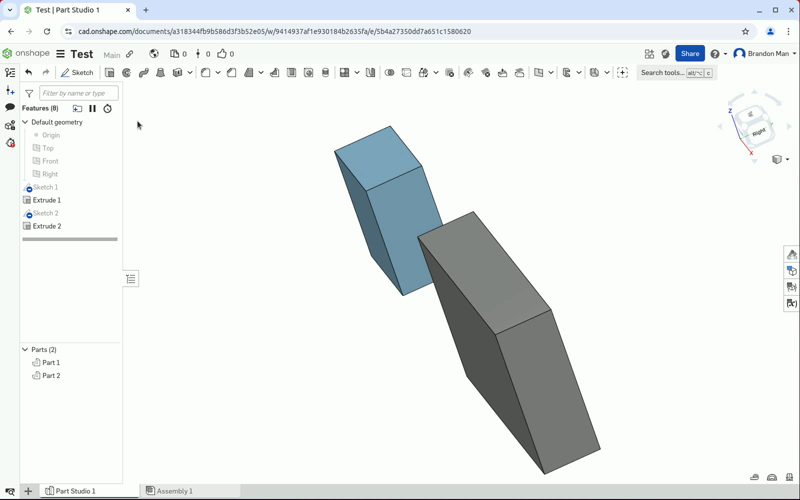
key(right, 2)
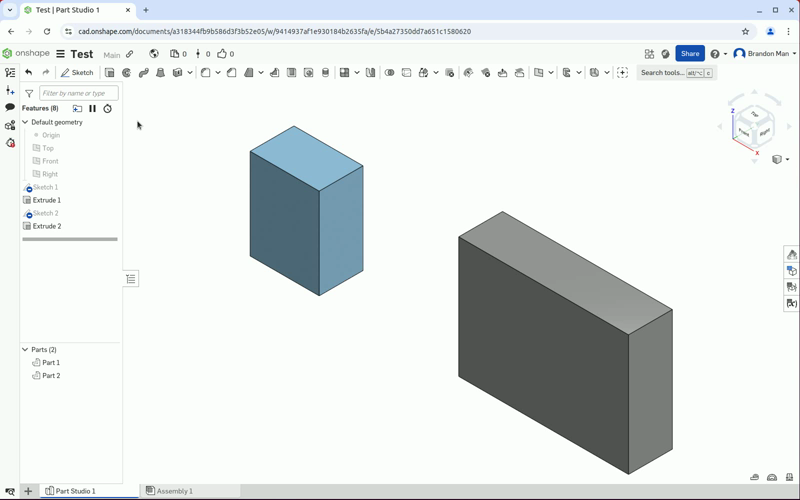
mouse_move(73, 189)
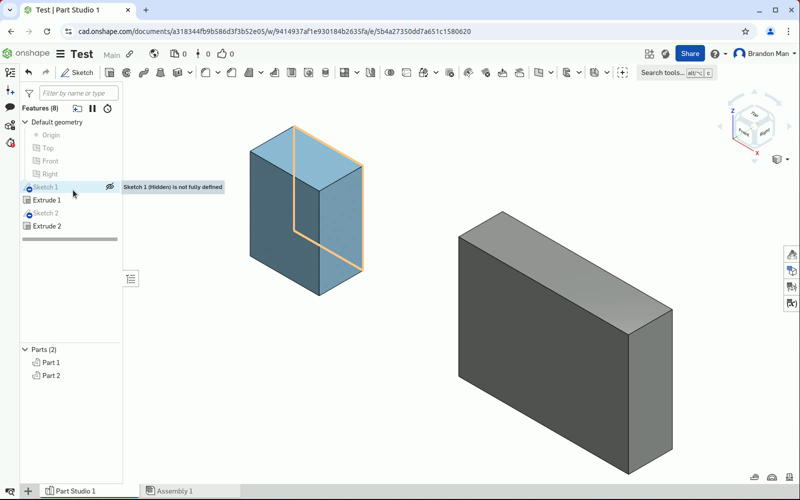
click(73, 189)